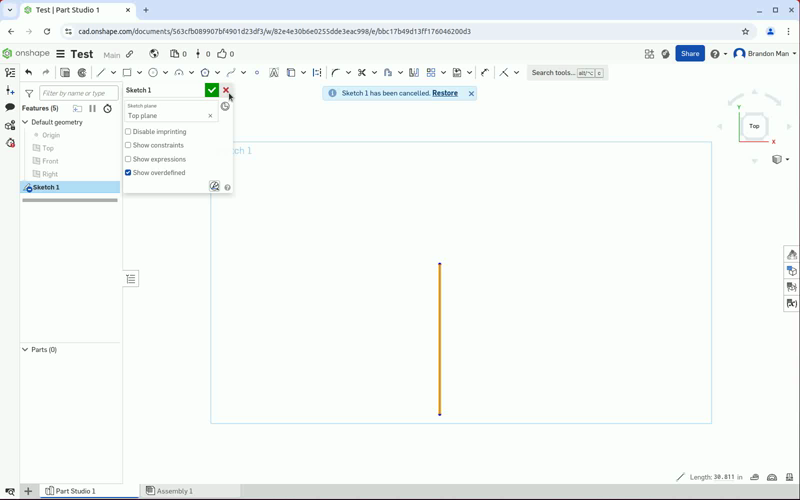
key(shift+h)
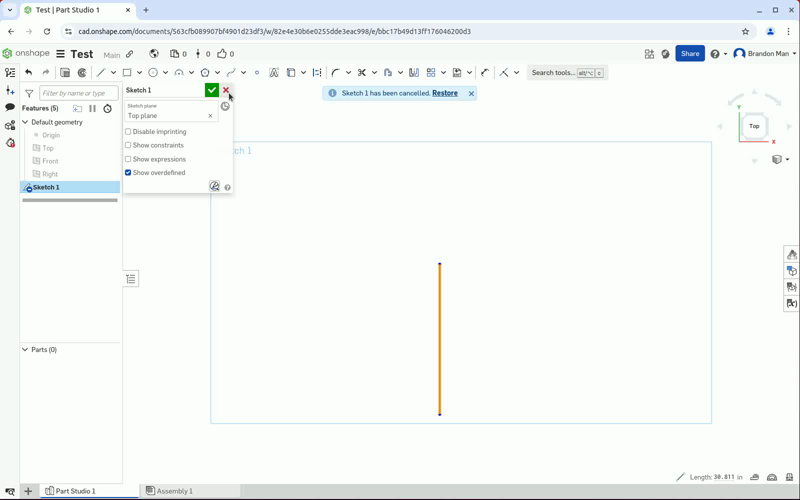
key(shift+s)
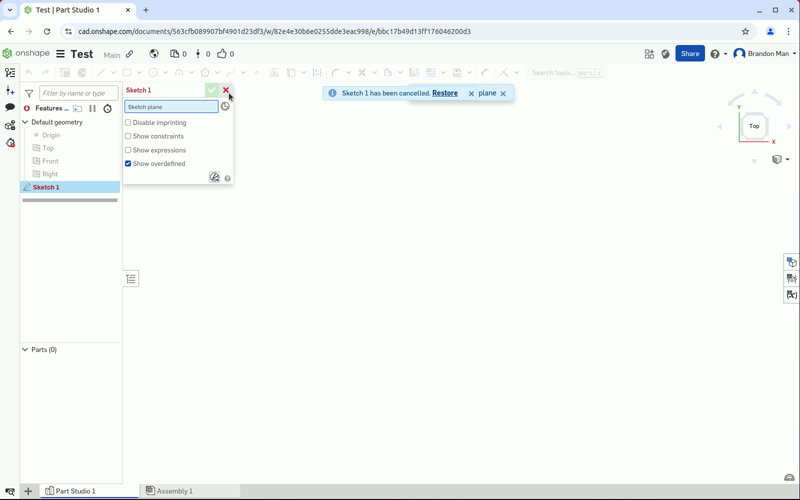
mouse_move(73, 150)
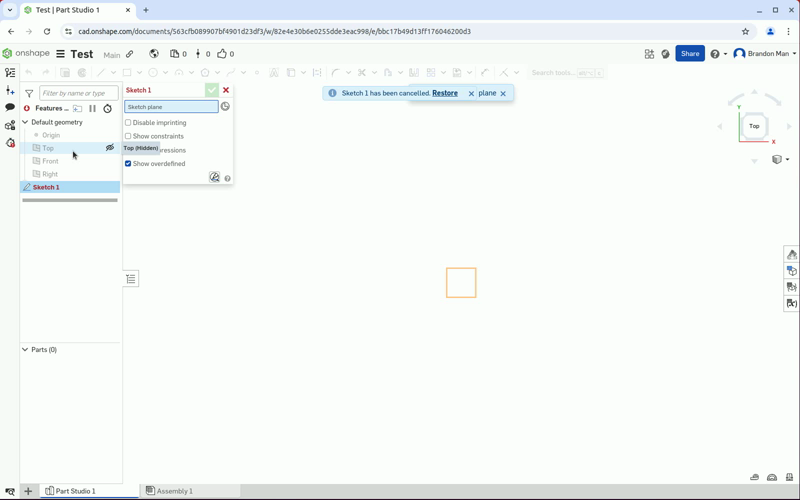
click(73, 150)
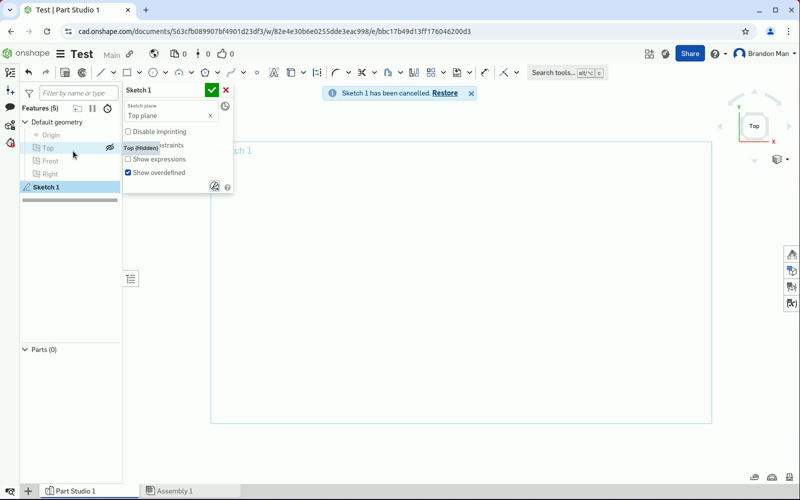
mouse_move(73, 352)
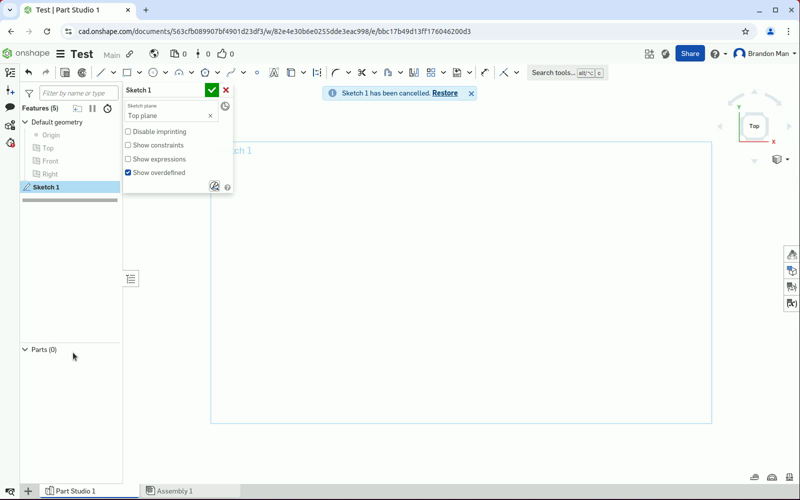
key(y)
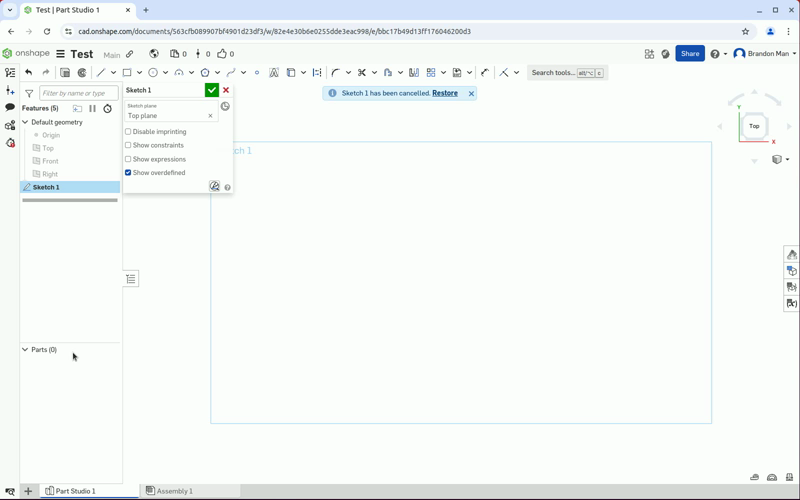
key(c)
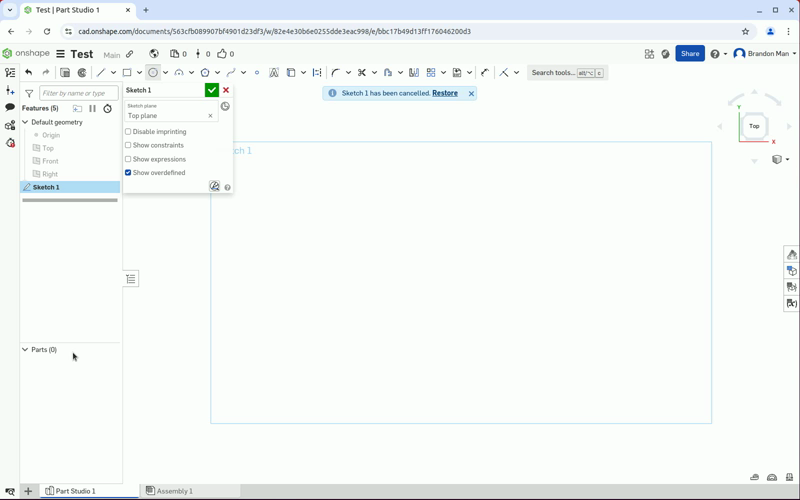
key_down(shift)
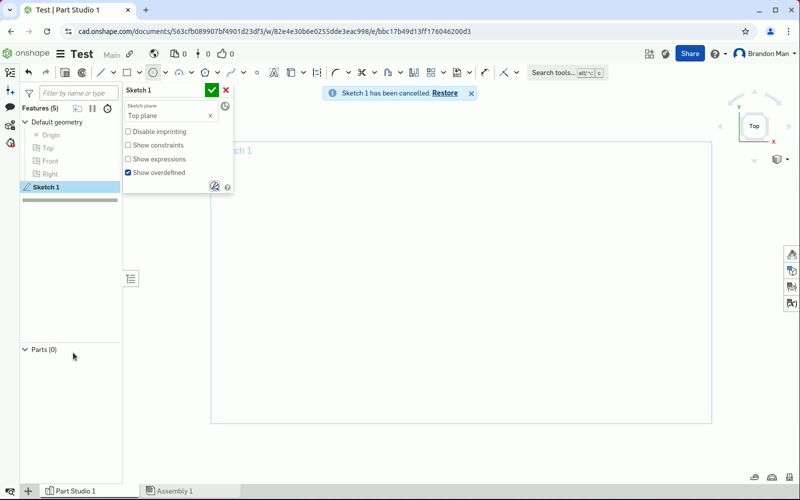
mouse_move(461, 282)
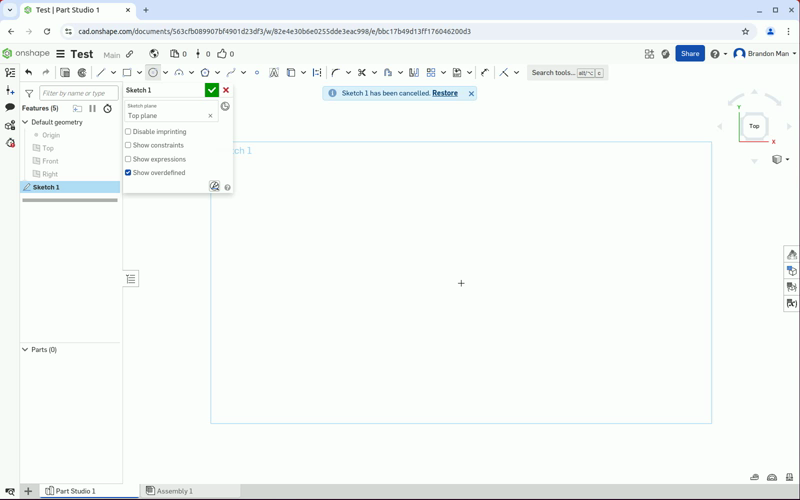
click(461, 282)
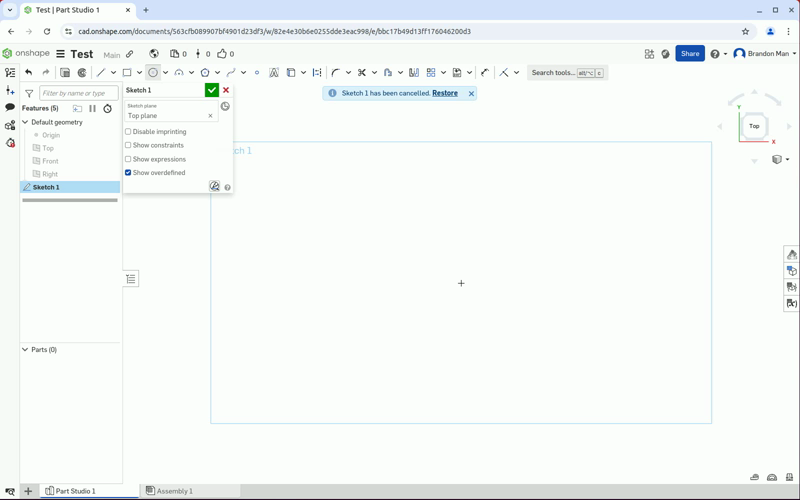
key_up(shift)
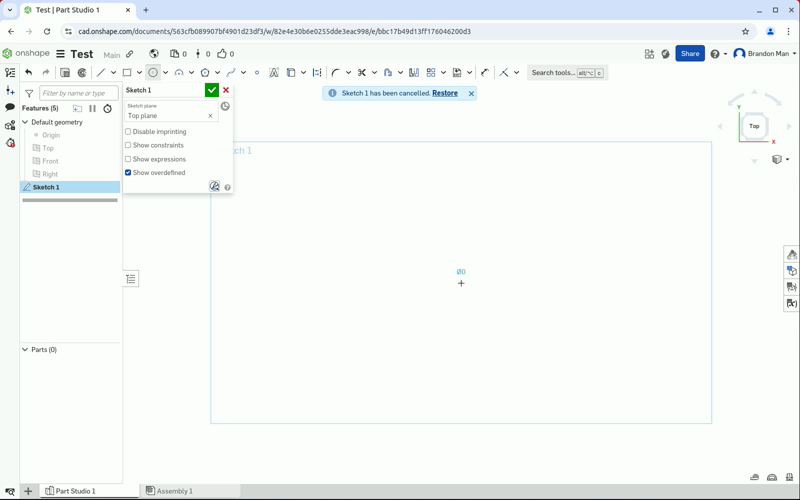
mouse_move(574, 282)
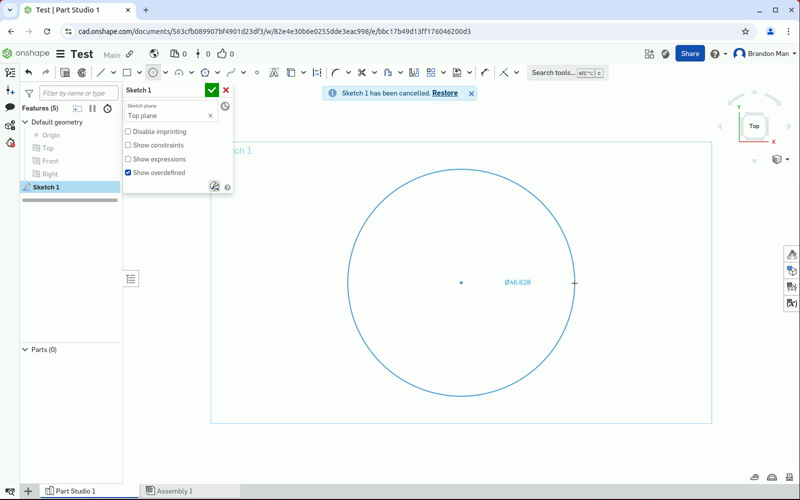
click(574, 282)
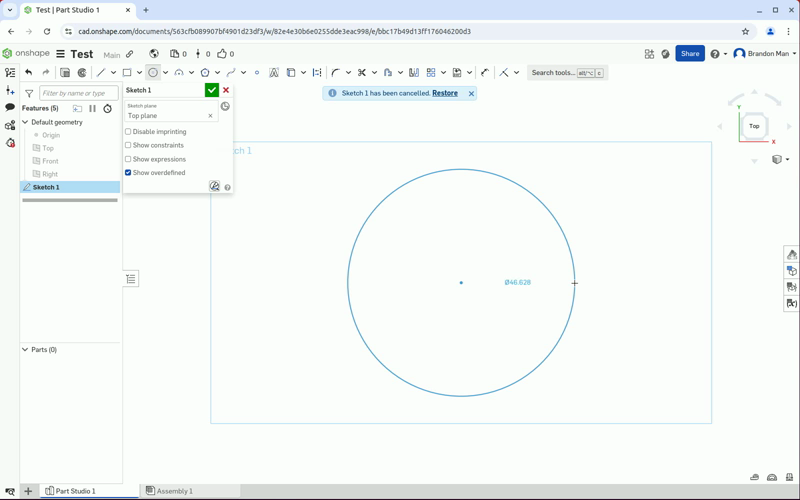
key(esc)
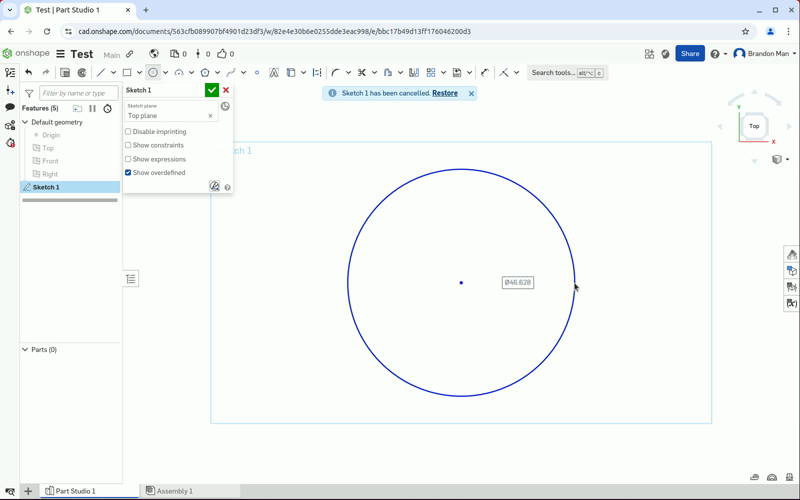
key(c)
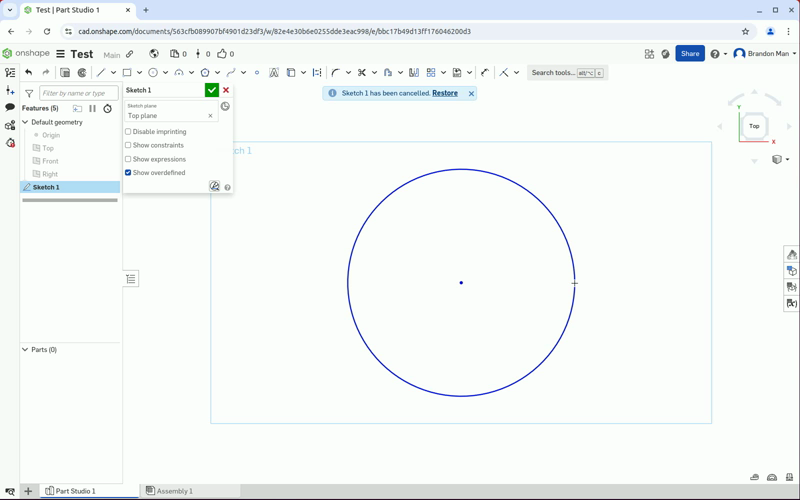
key_down(shift)
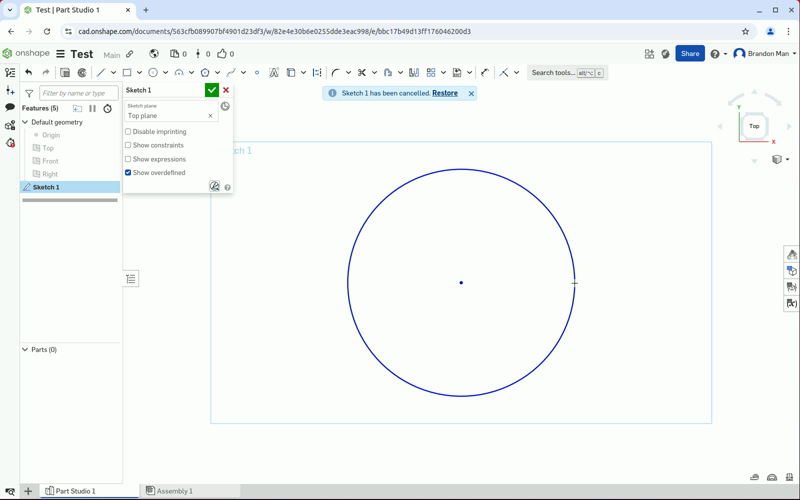
mouse_move(461, 282)
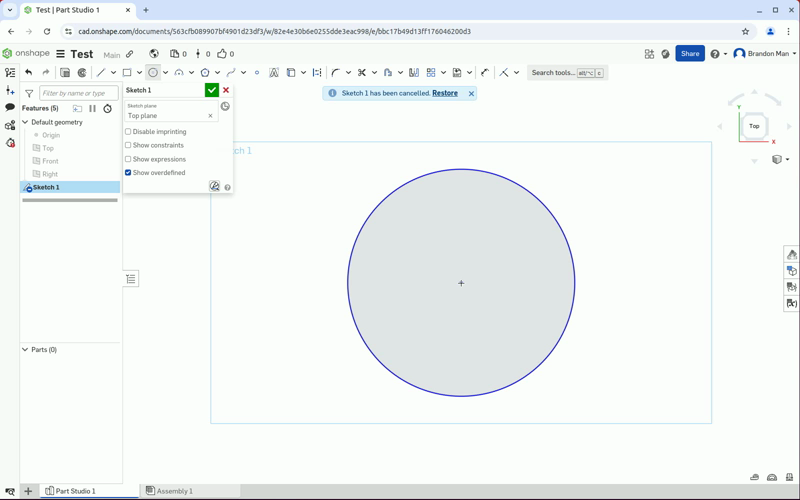
click(461, 282)
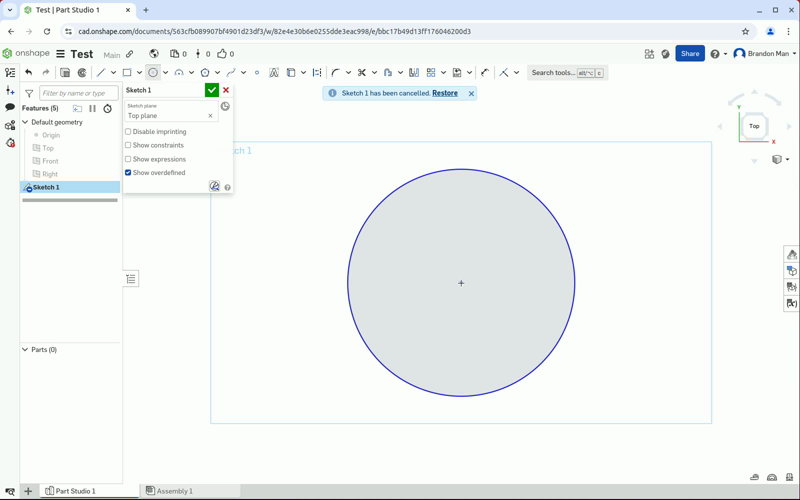
key_up(shift)
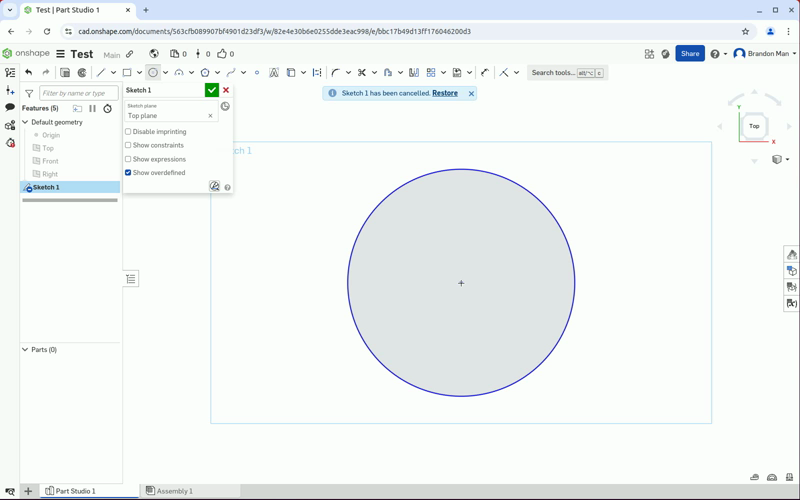
mouse_move(485, 282)
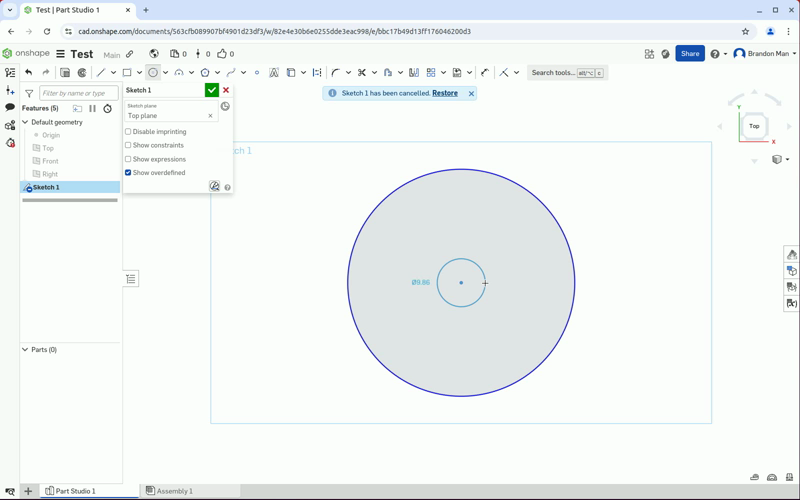
click(485, 282)
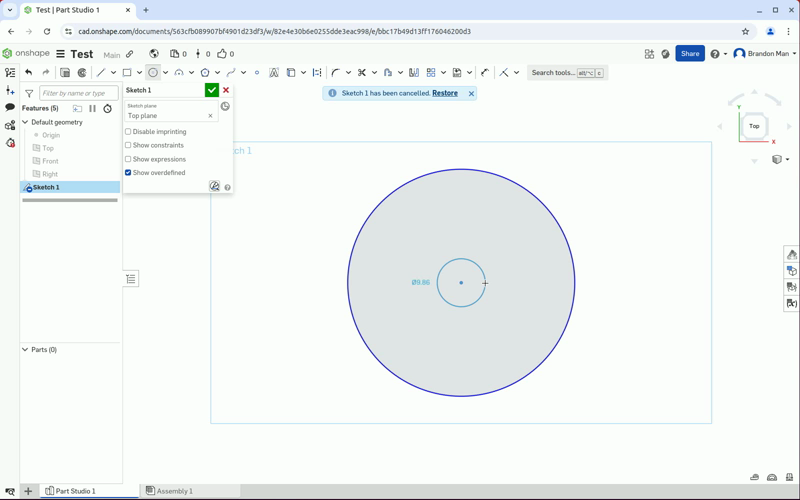
key(esc)
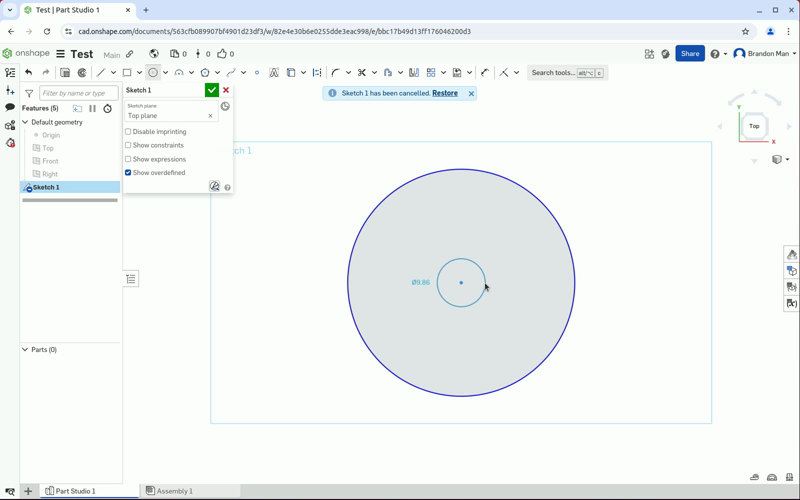
mouse_move(539, 297)
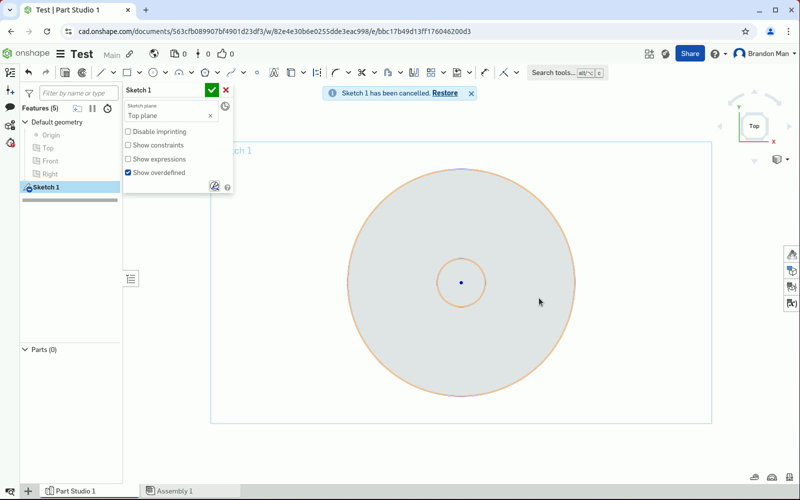
click(539, 297)
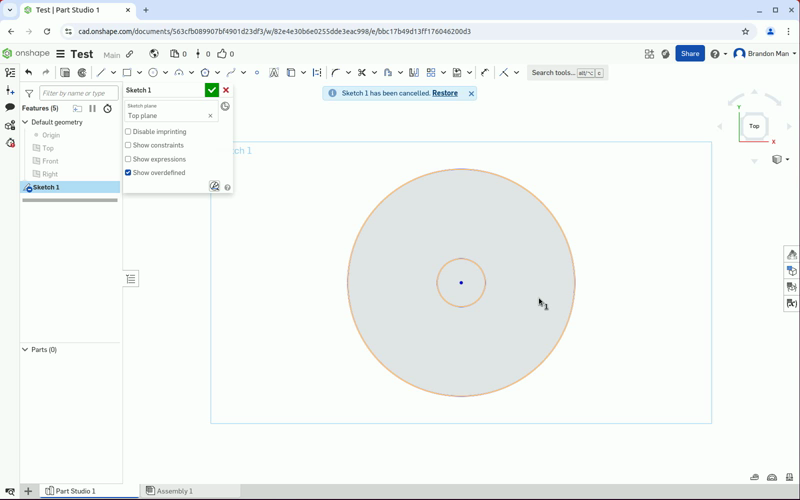
mouse_move(73, 352)
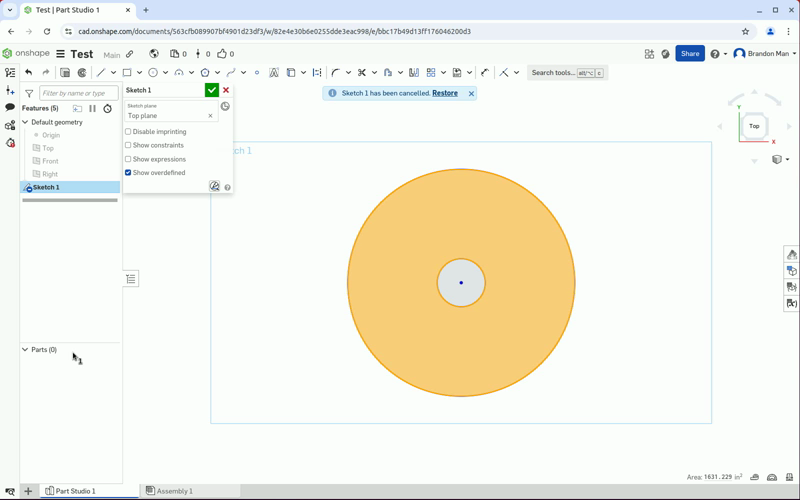
key(shift+y)
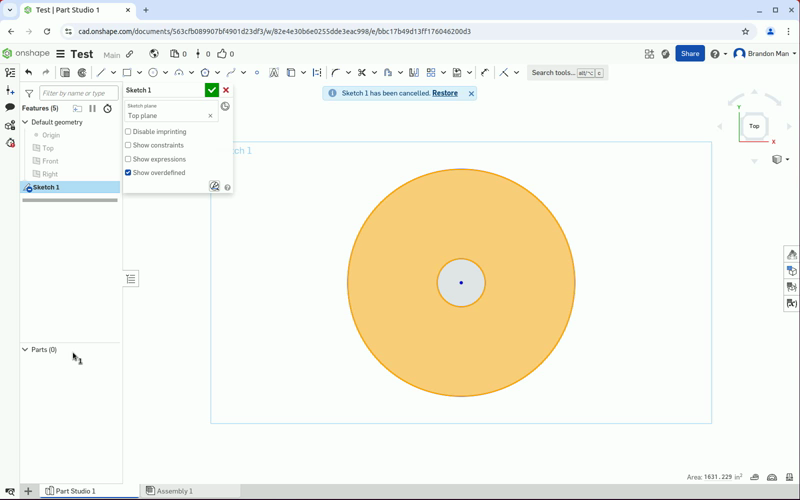
key(shift+e)
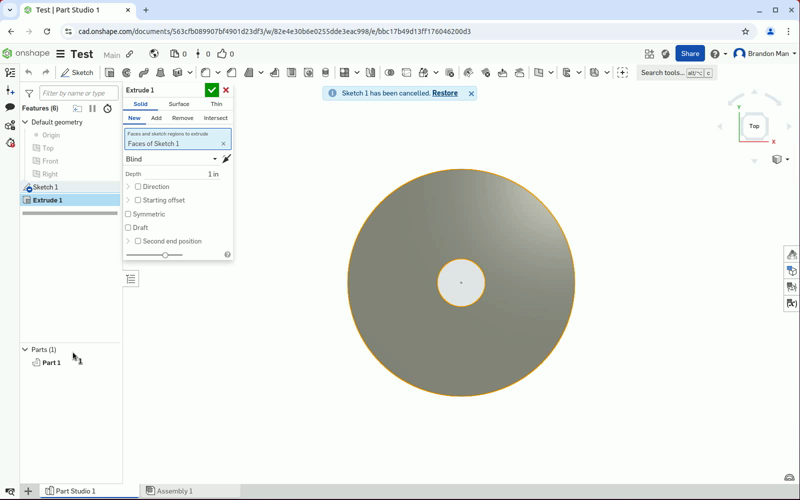
mouse_move(143, 106)
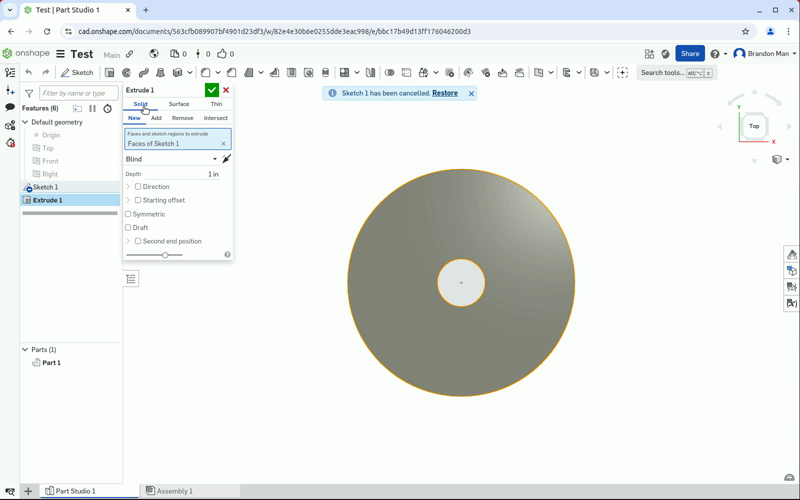
click(143, 106)
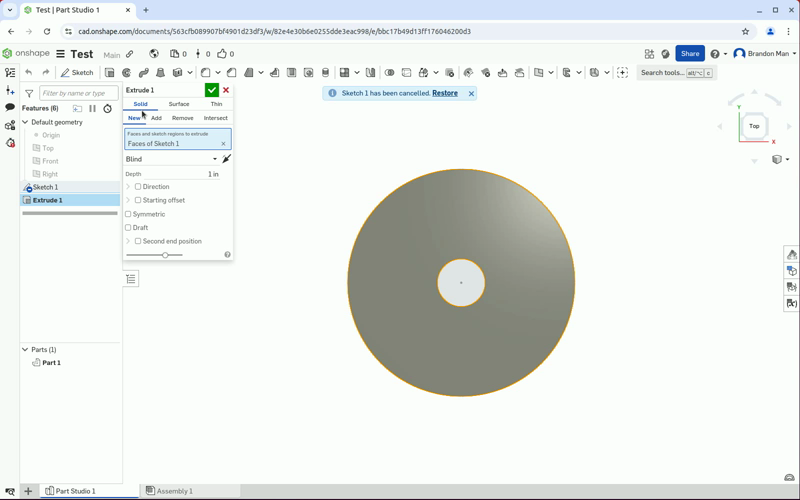
mouse_move(137, 120)
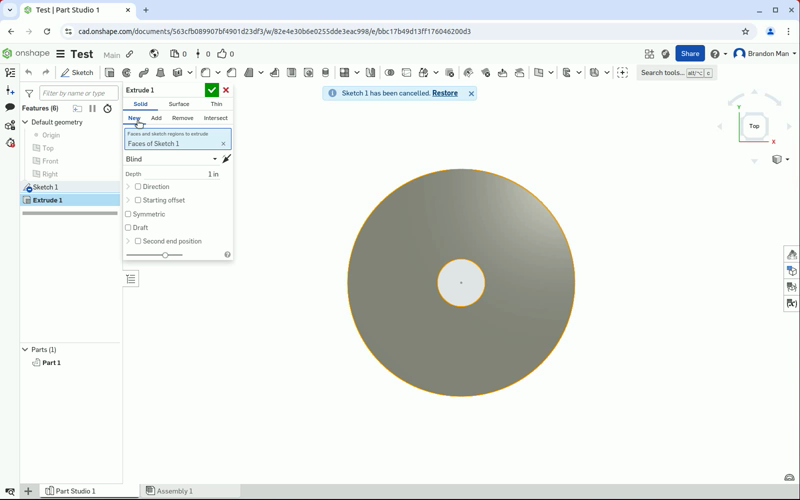
click(137, 120)
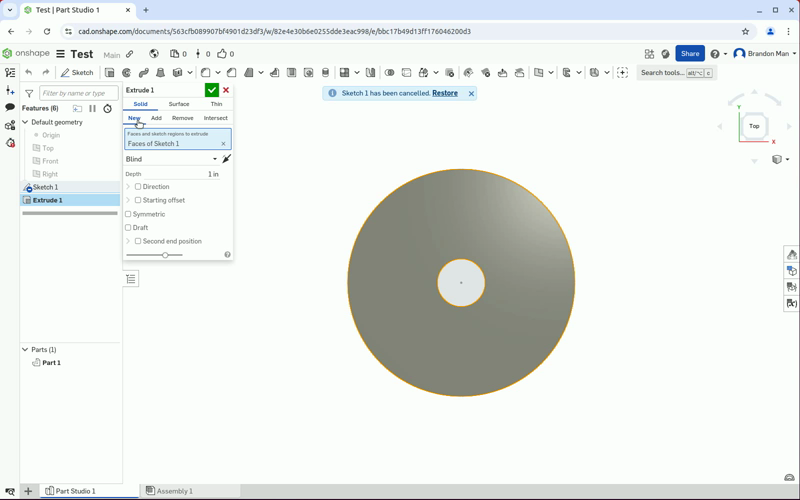
key(tab, 4)
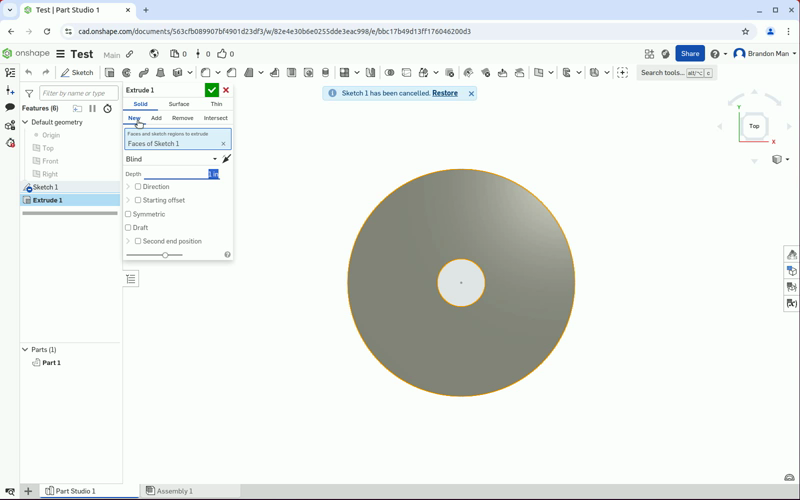
text(3.611)
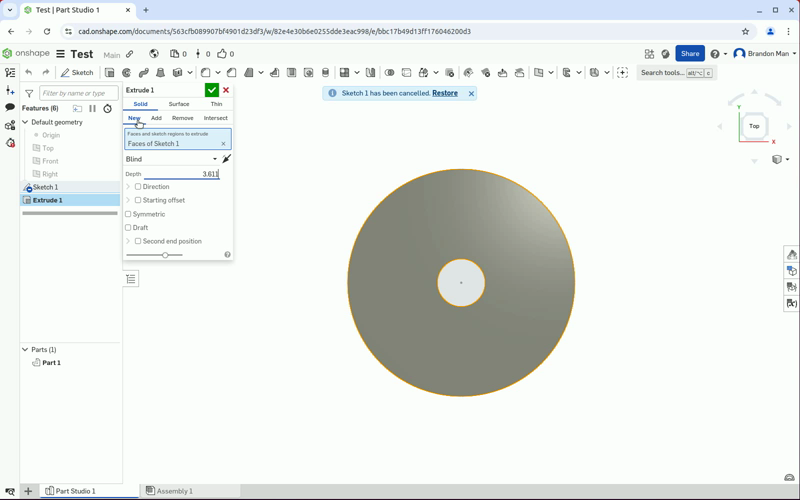
key(enter)
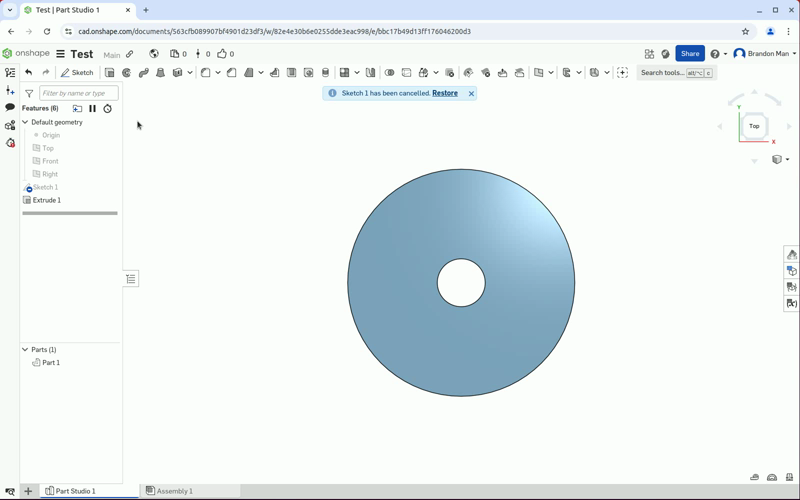
key(shift+h)
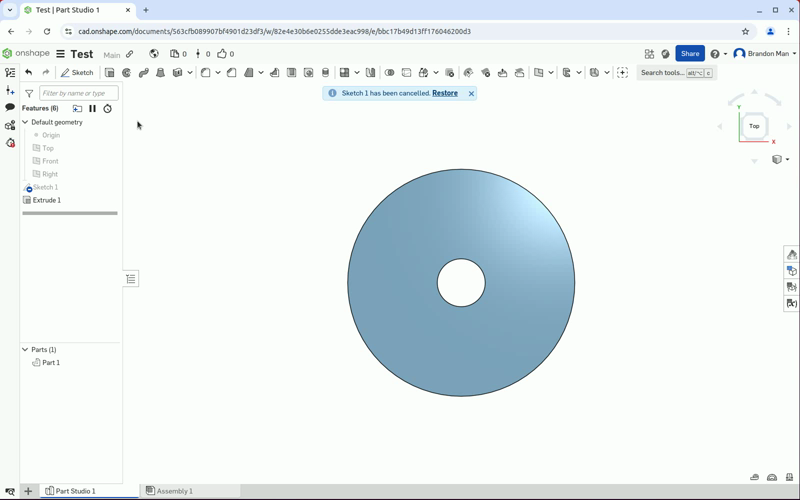
key(shift+h)
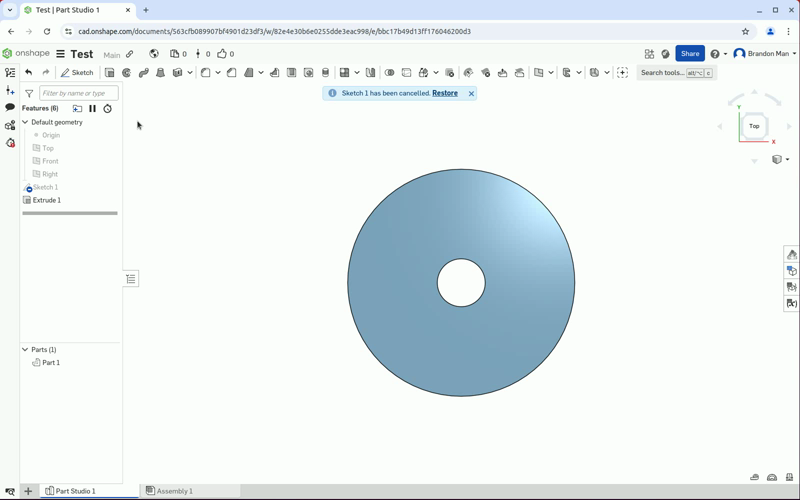
mouse_move(73, 189)
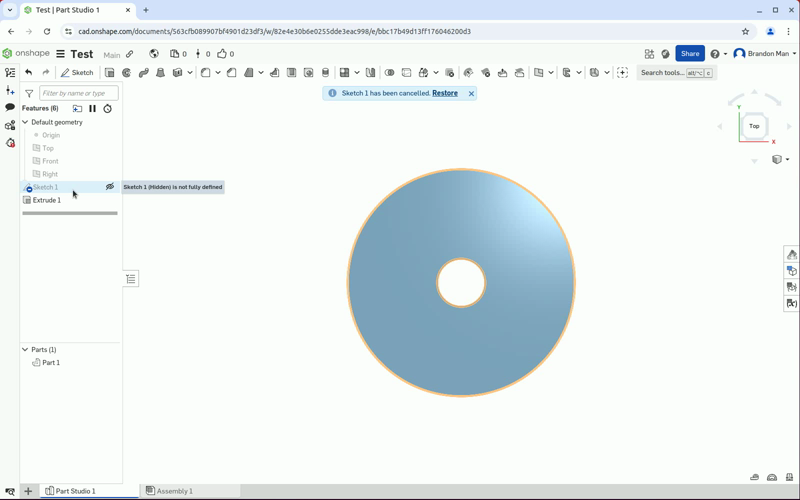
click(73, 189)
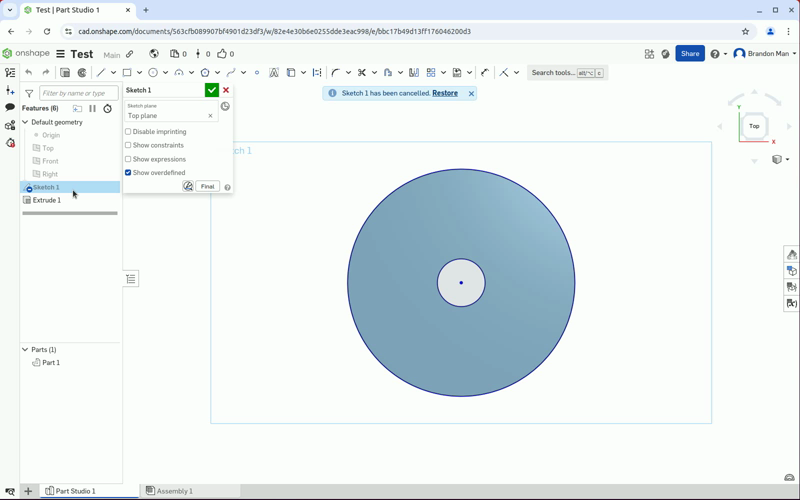
mouse_move(229, 92)
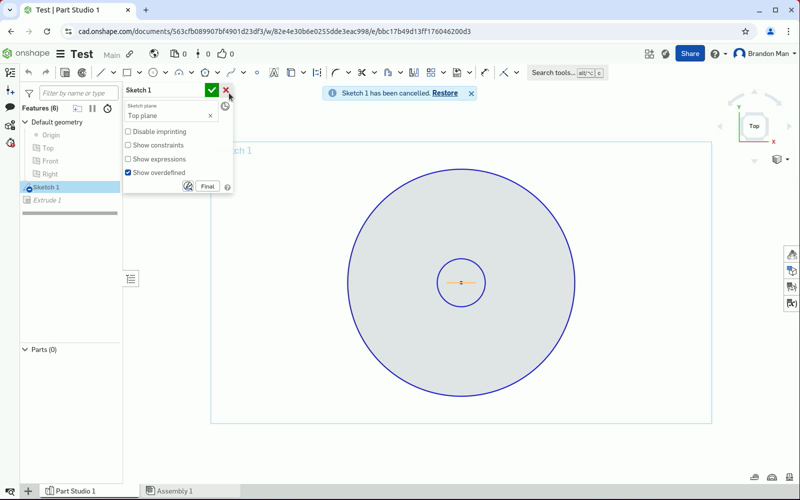
click(229, 92)
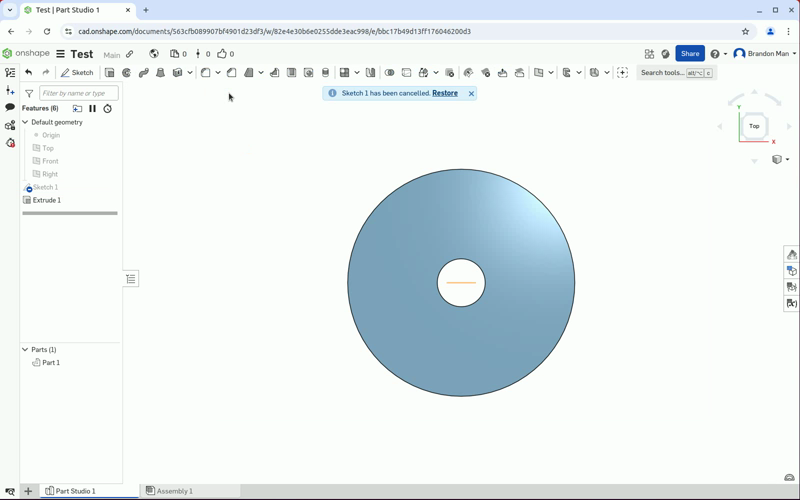
mouse_move(541, 75)
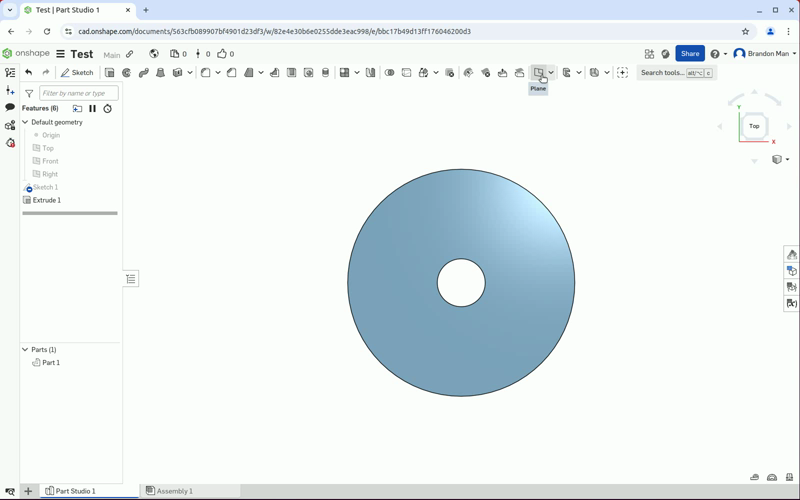
click(541, 75)
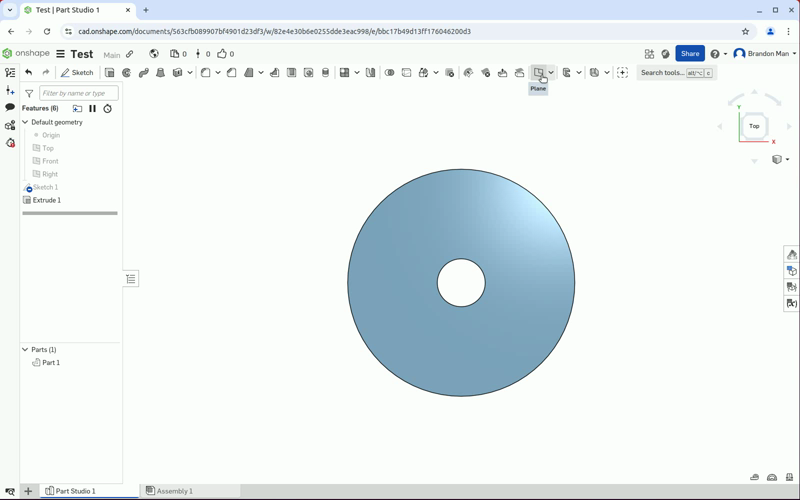
mouse_move(73, 150)
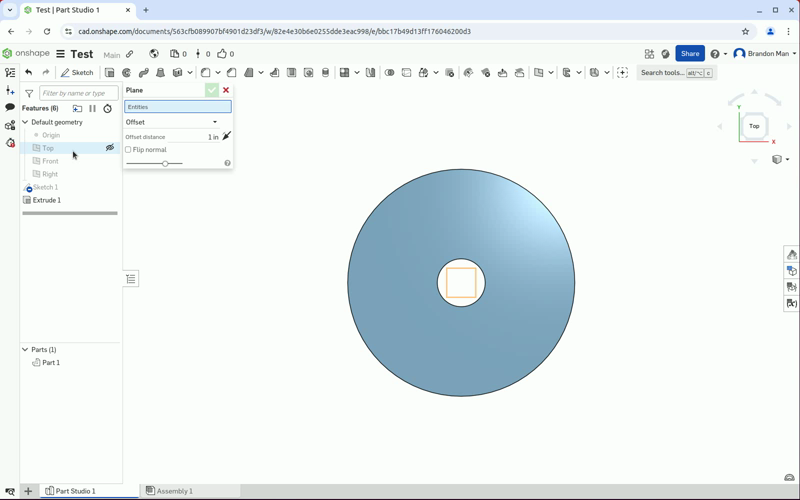
click(73, 150)
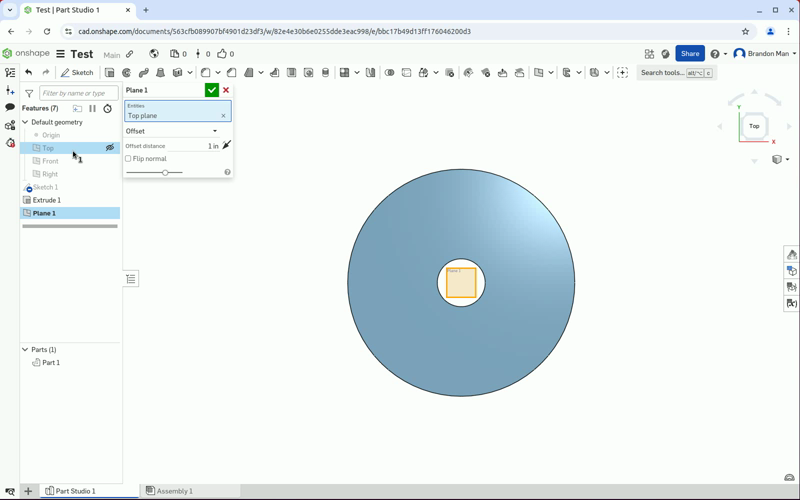
key(tab, 2)
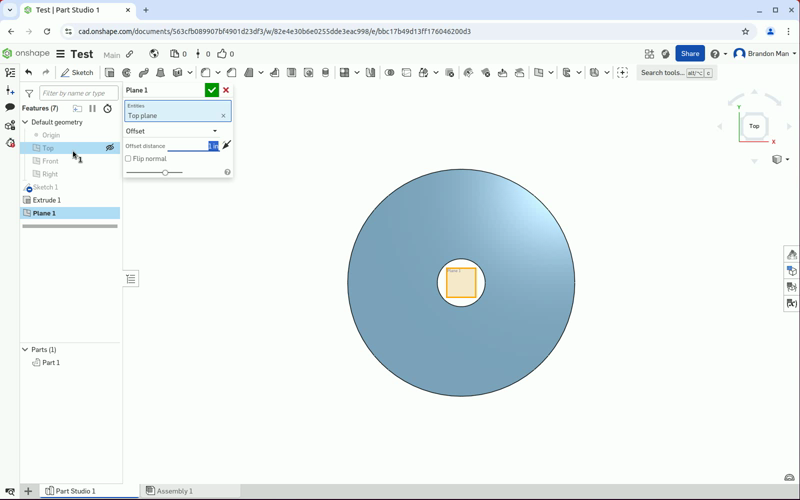
text(3.605)
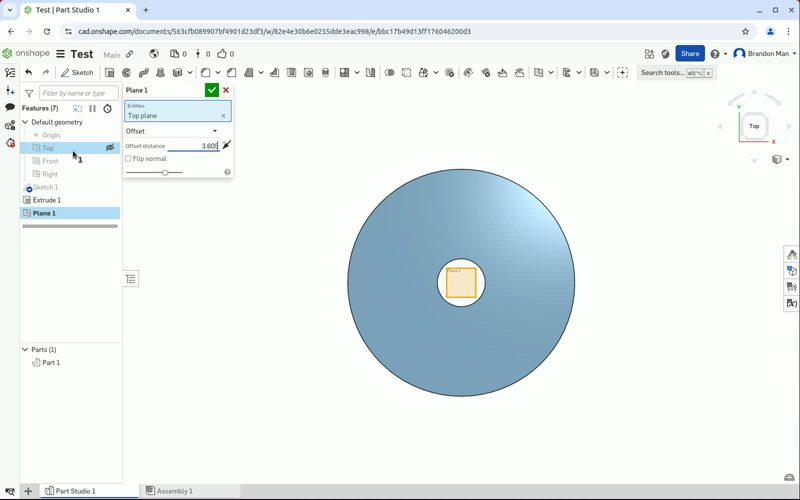
key(enter, 2)
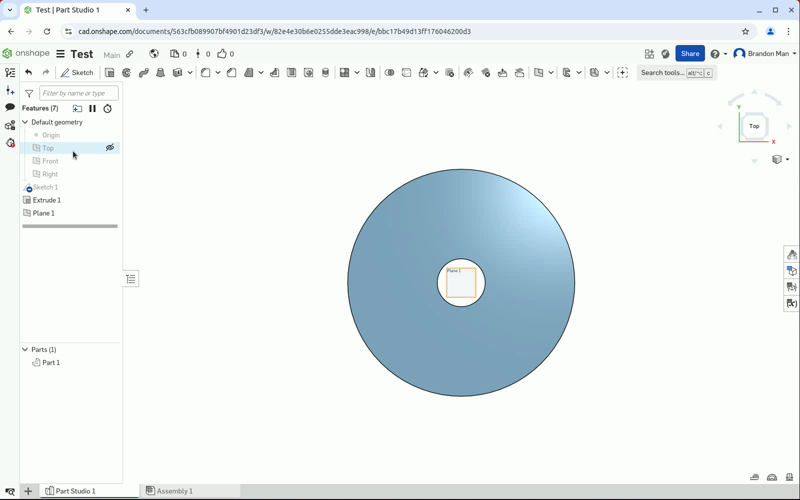
key(shift+s)
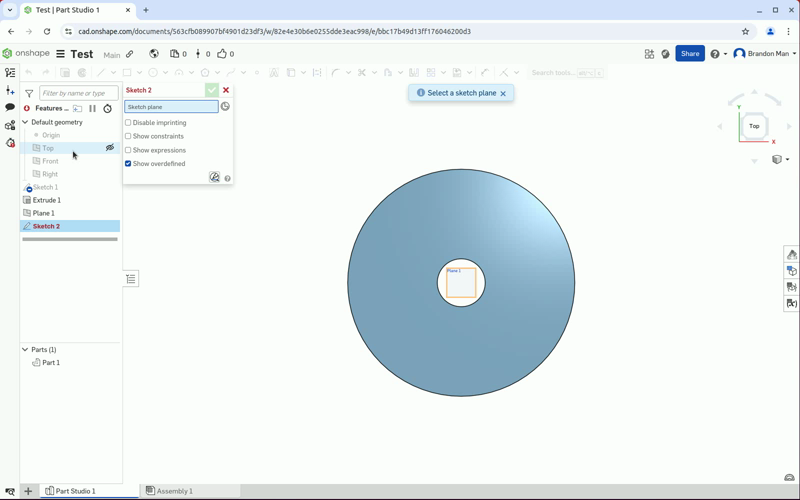
mouse_move(73, 215)
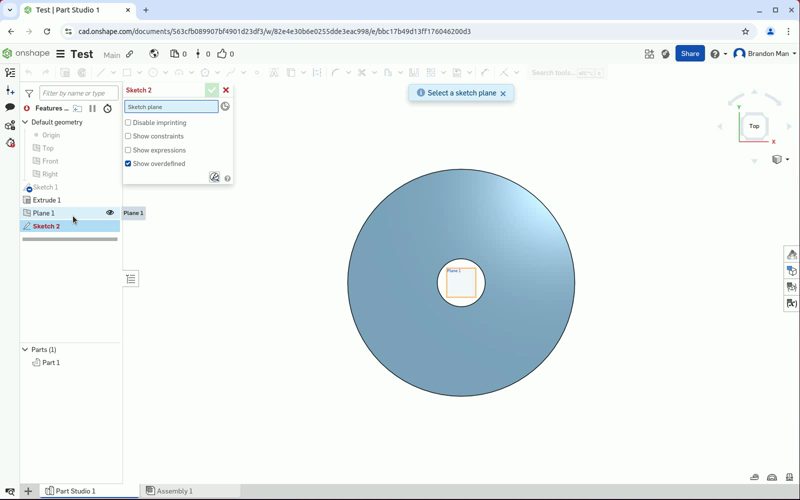
click(73, 215)
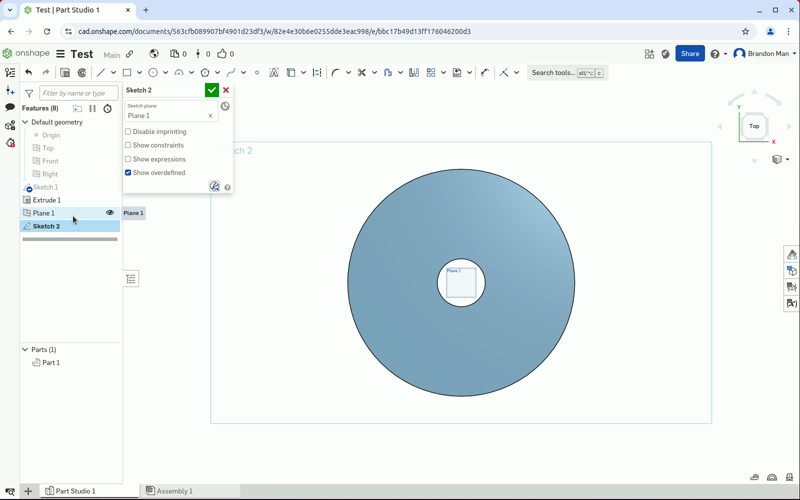
mouse_move(73, 352)
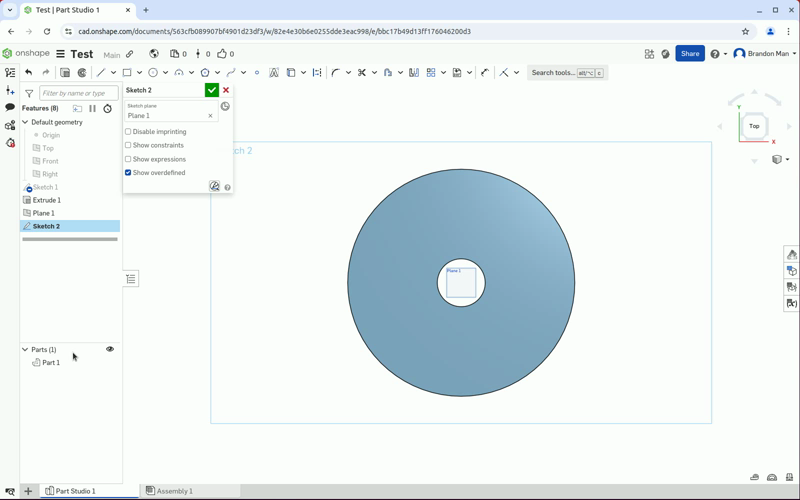
key(y)
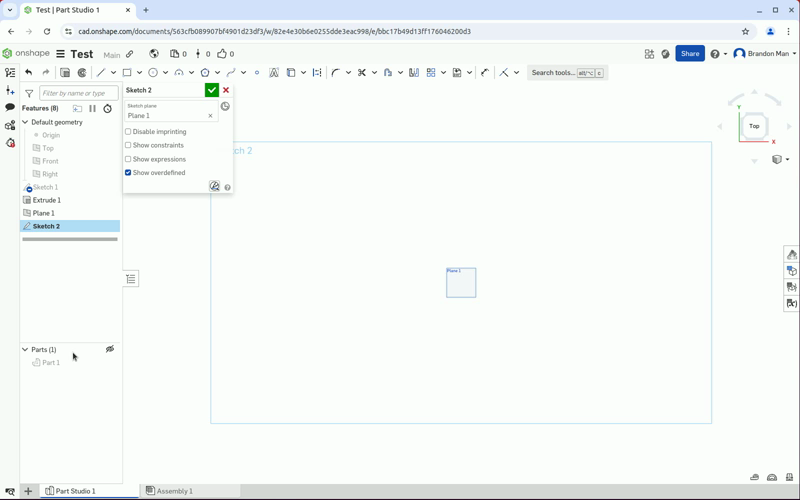
key(c)
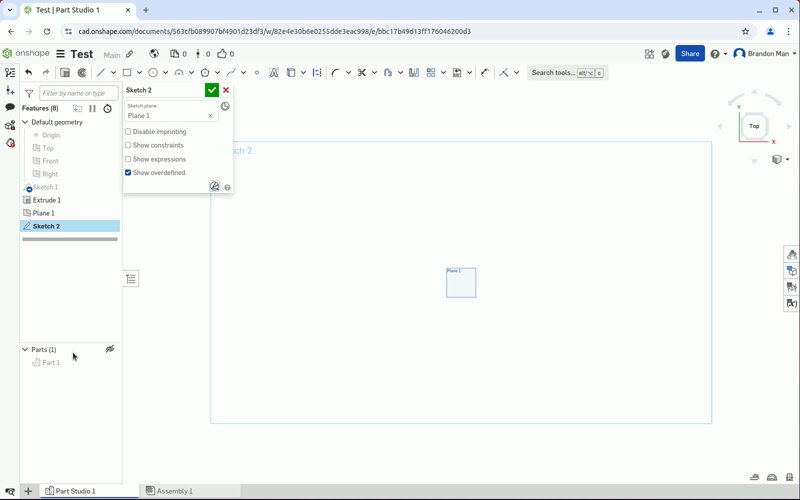
key_down(shift)
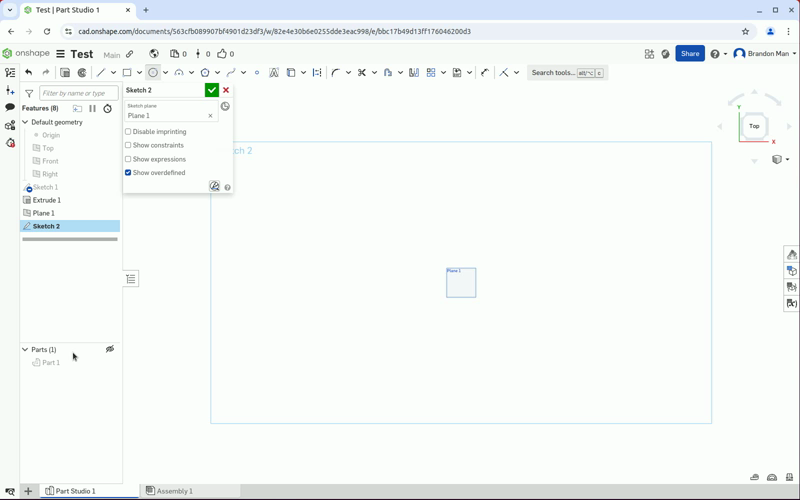
mouse_move(461, 282)
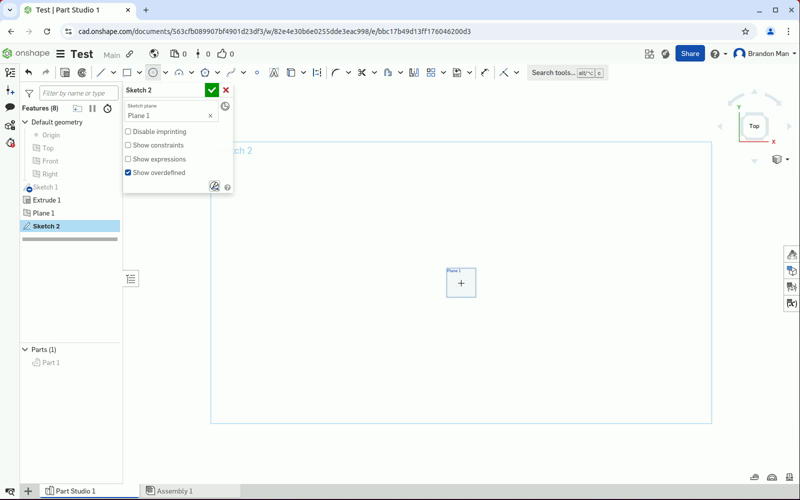
click(461, 282)
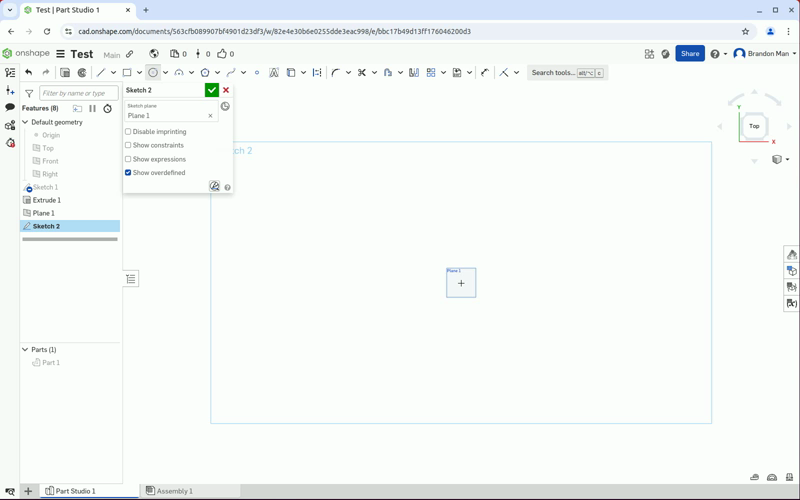
key_up(shift)
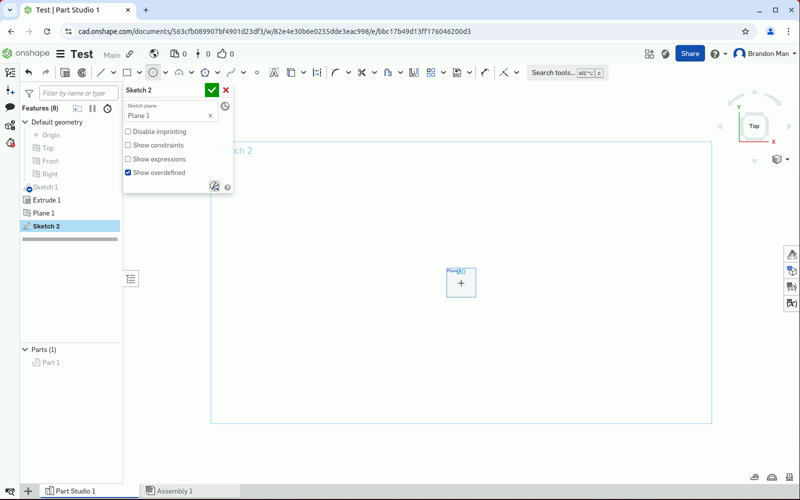
mouse_move(574, 282)
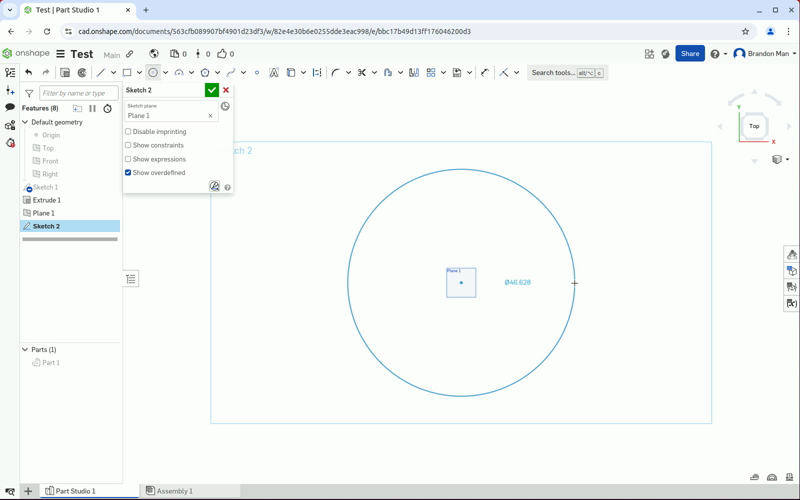
click(574, 282)
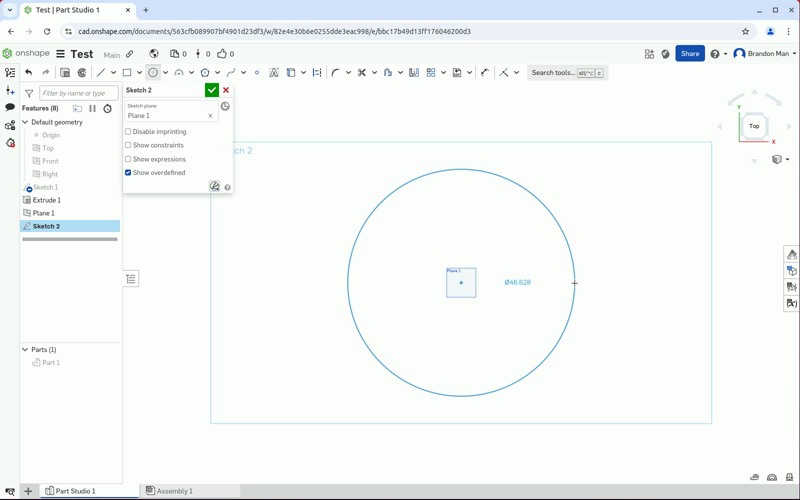
key(esc)
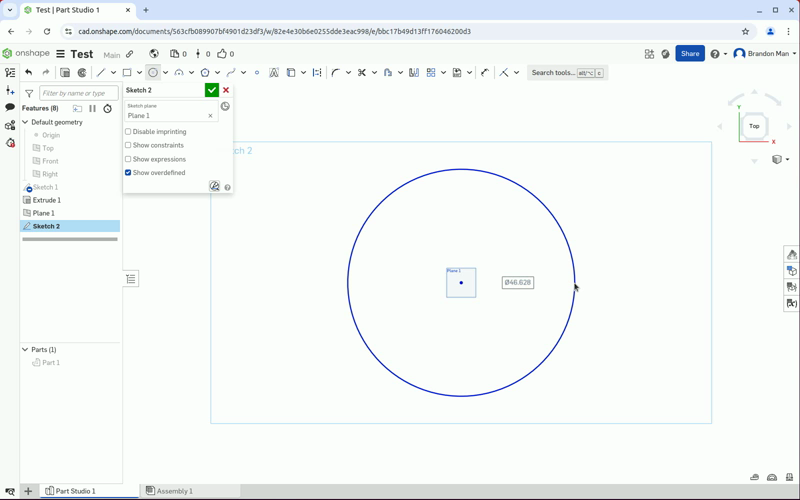
key(c)
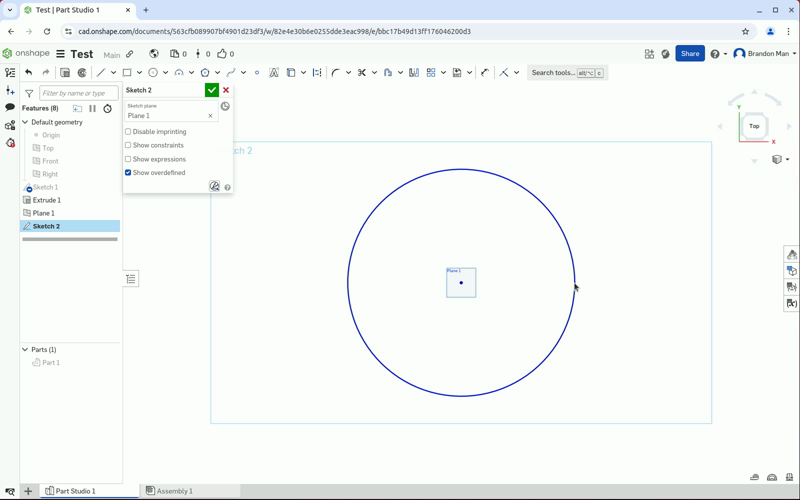
key_down(shift)
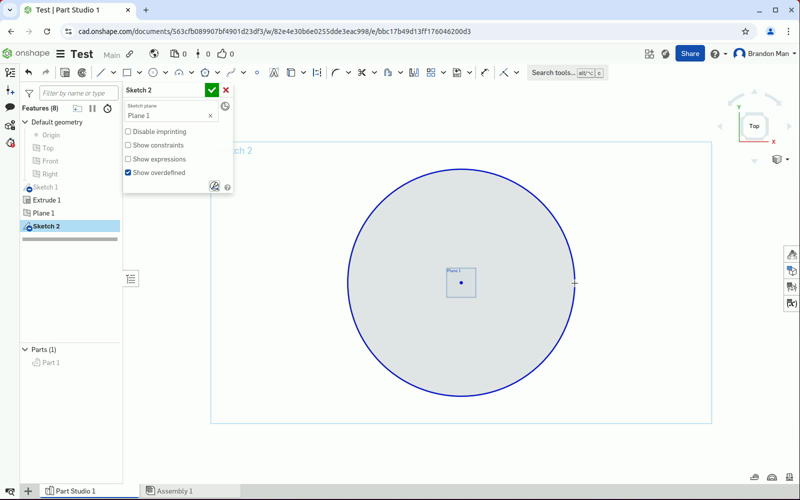
mouse_move(461, 282)
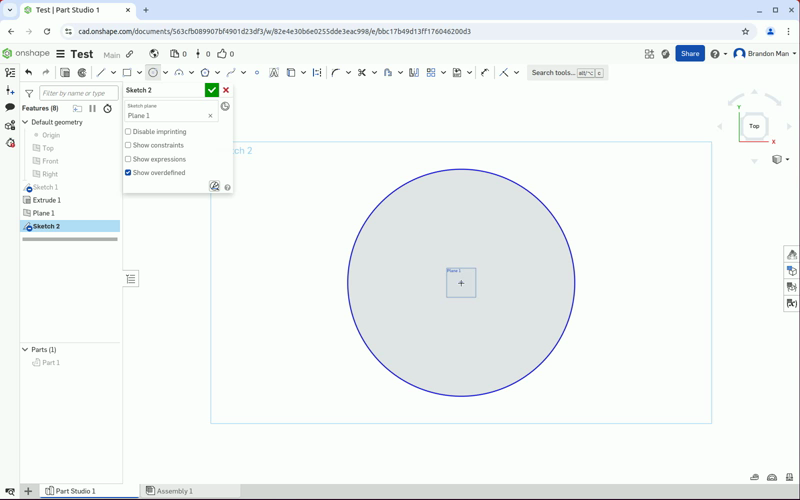
click(461, 282)
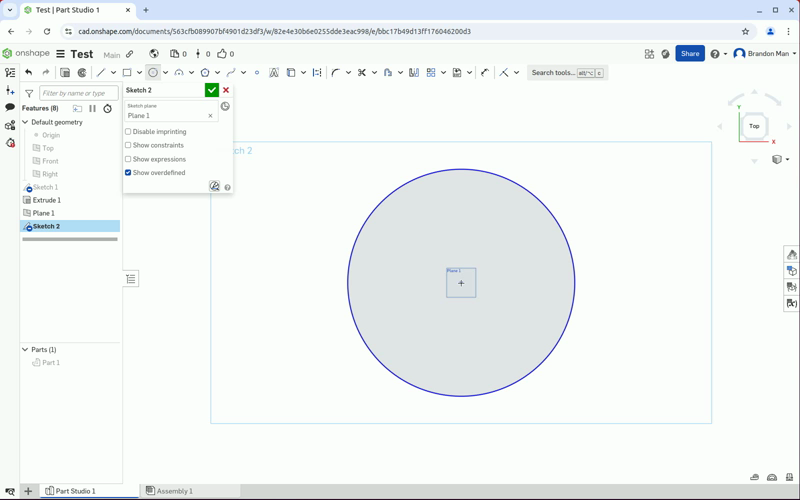
key_up(shift)
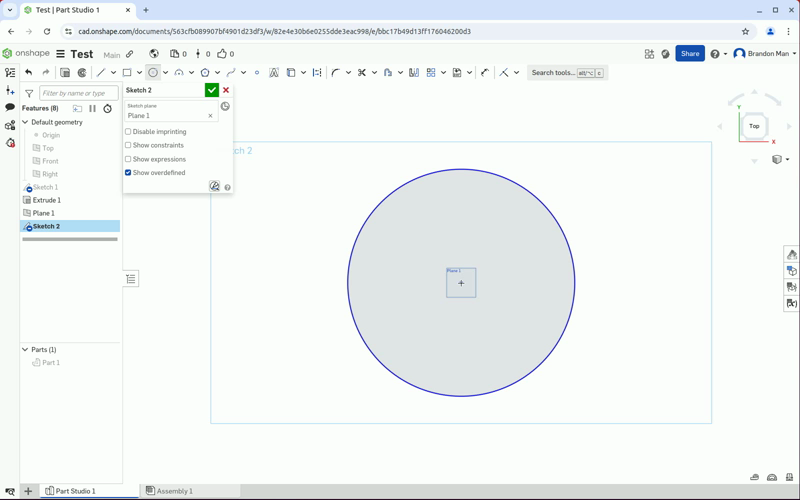
mouse_move(553, 282)
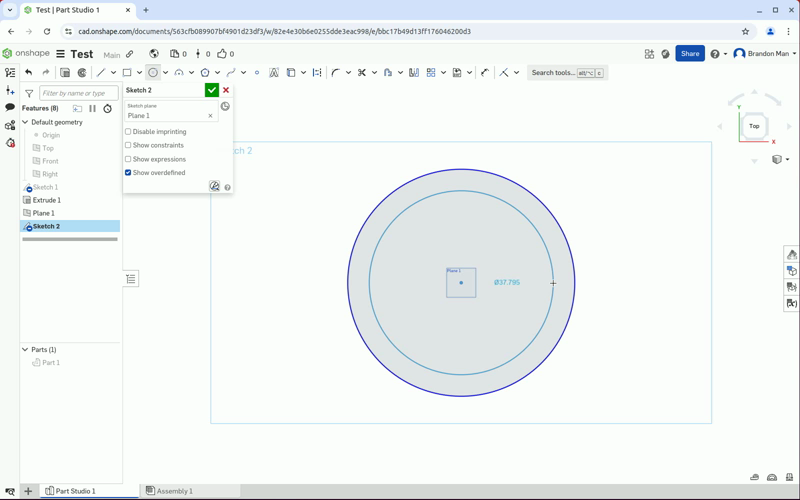
click(553, 282)
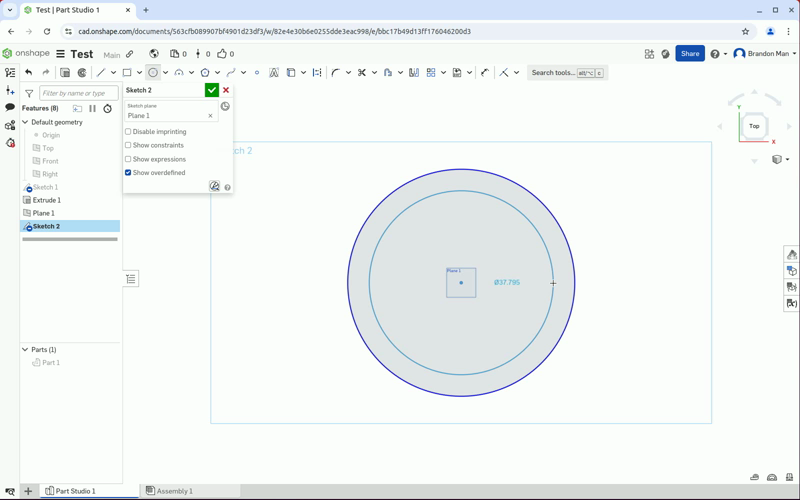
key(esc)
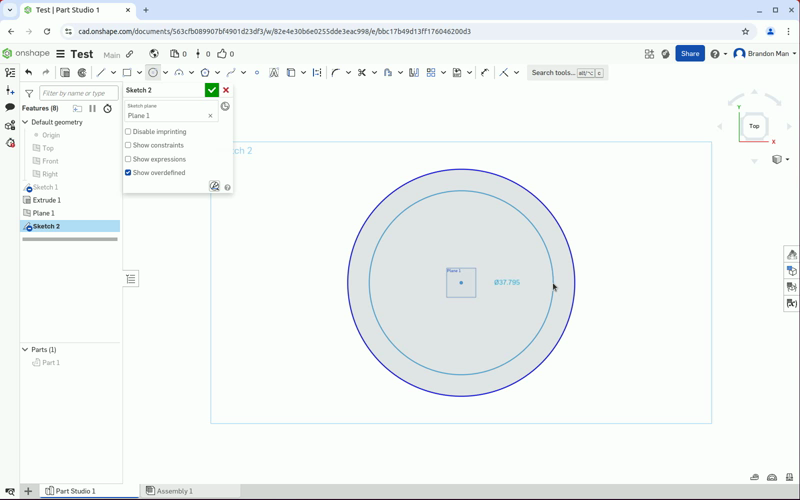
mouse_move(378, 224)
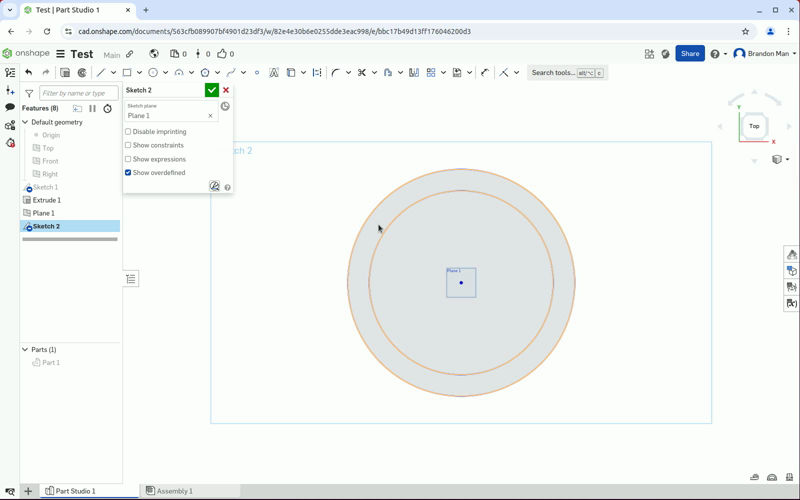
click(378, 224)
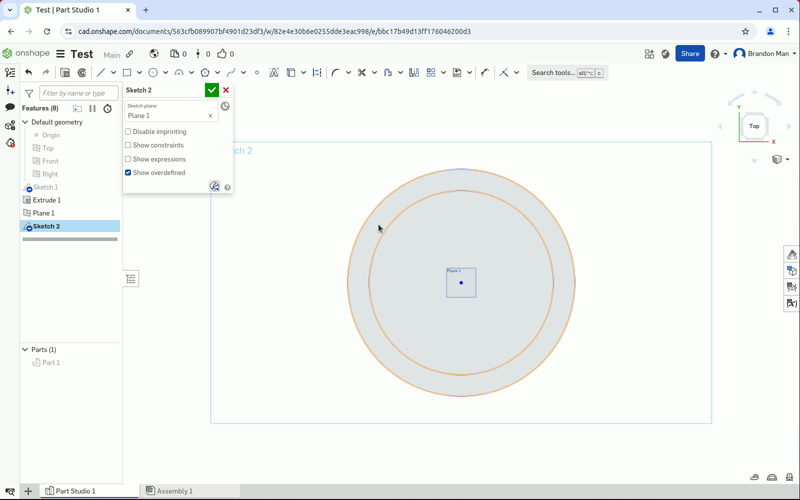
mouse_move(73, 352)
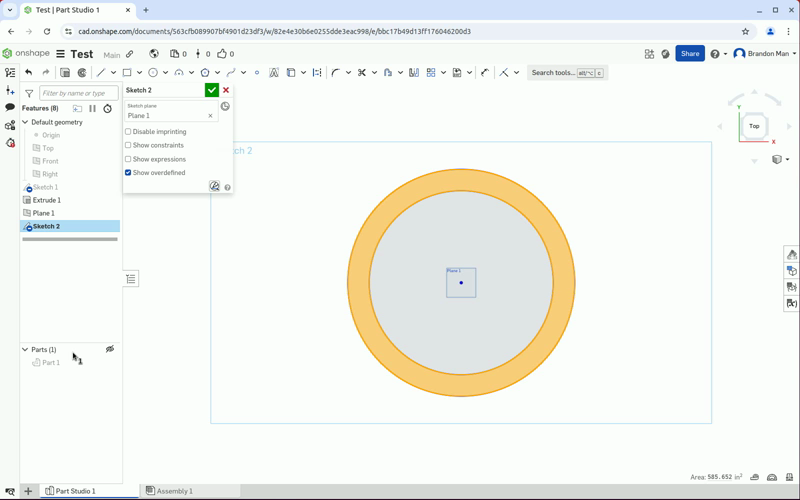
key(shift+y)
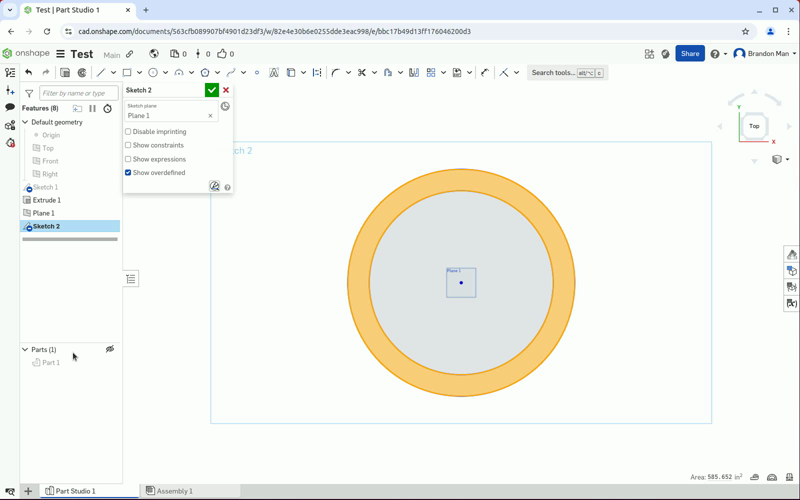
key(shift+e)
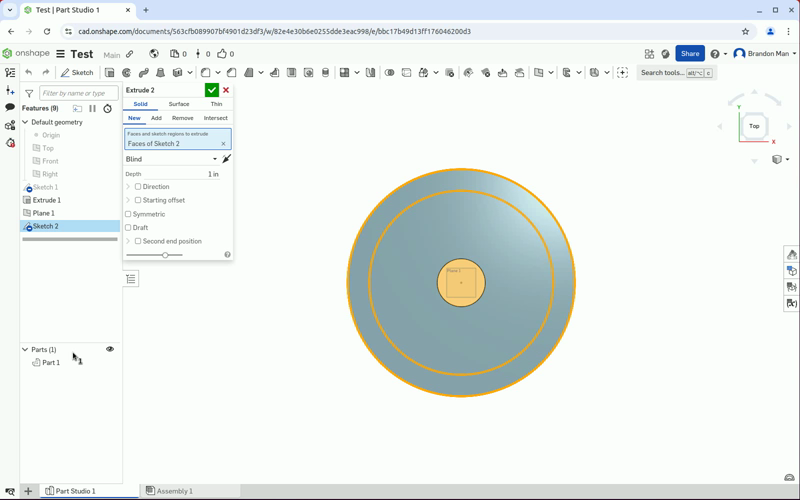
mouse_move(143, 106)
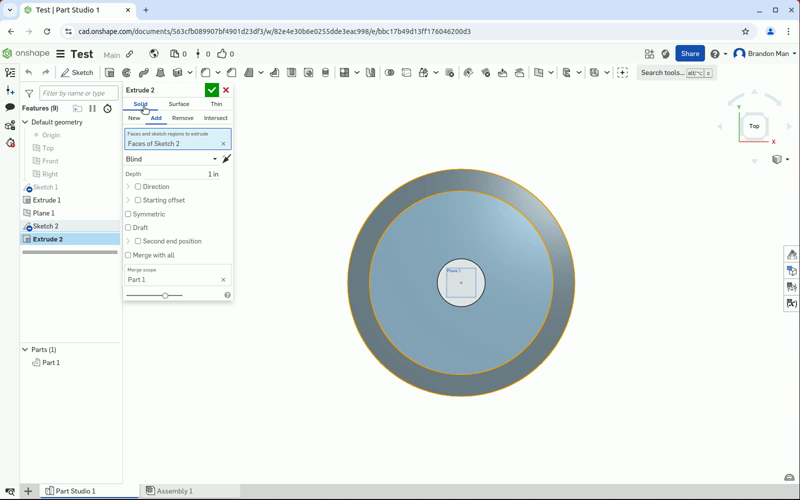
click(143, 106)
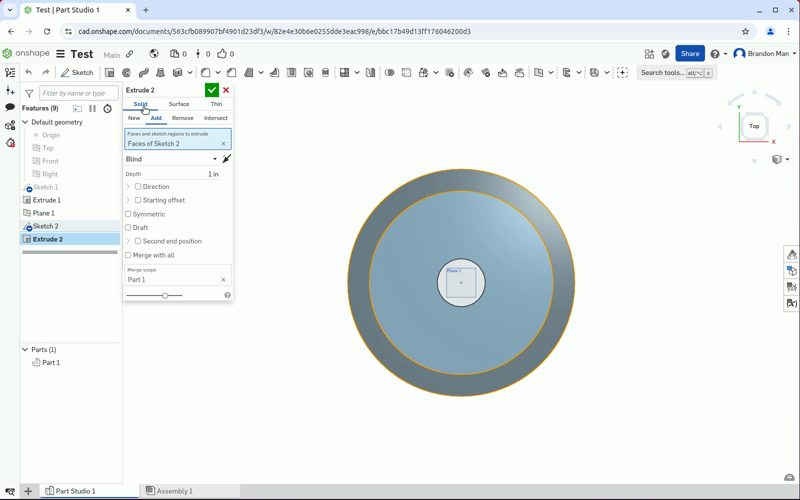
mouse_move(137, 120)
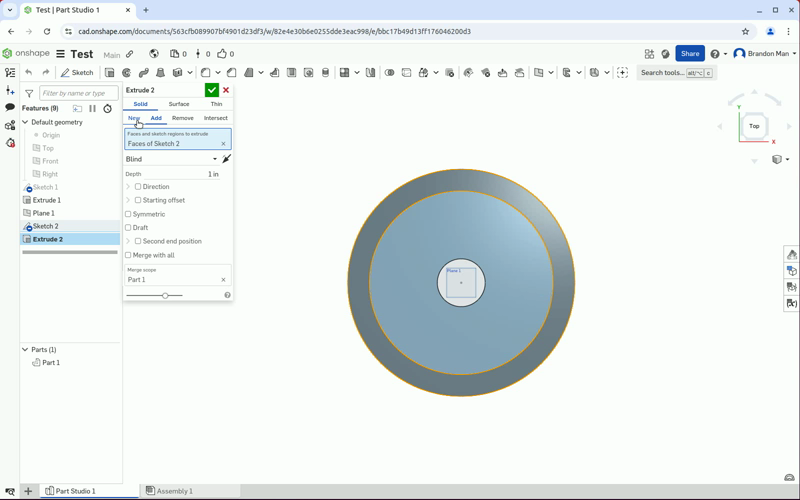
click(137, 120)
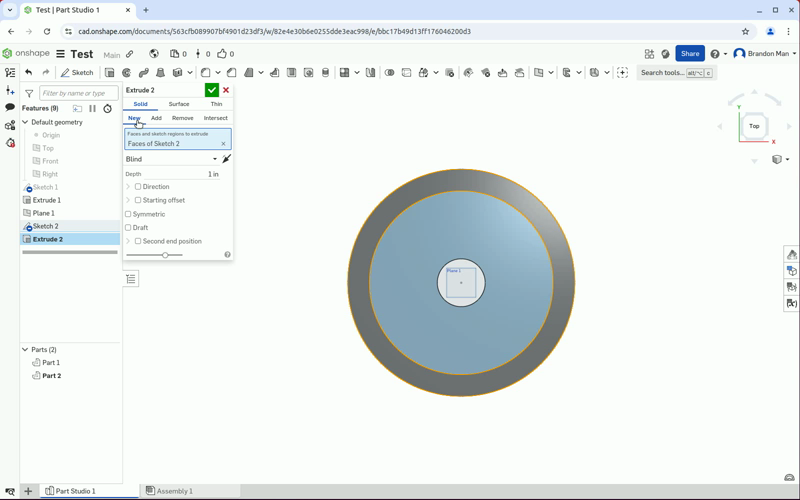
key(tab, 4)
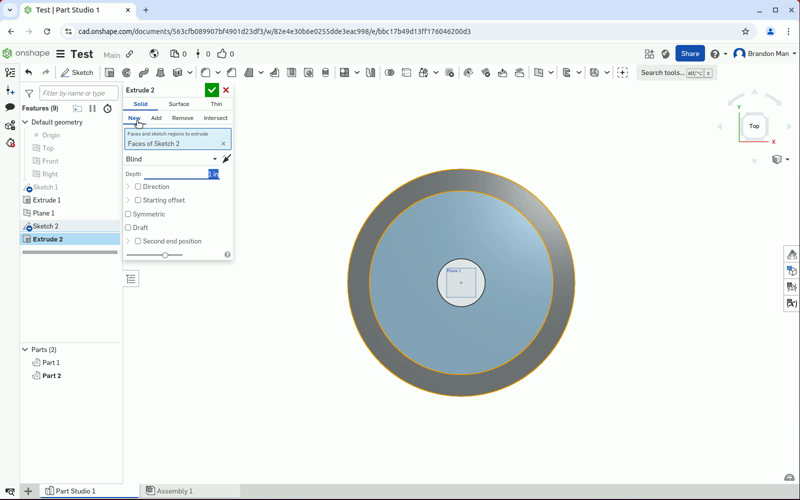
text(1.685)
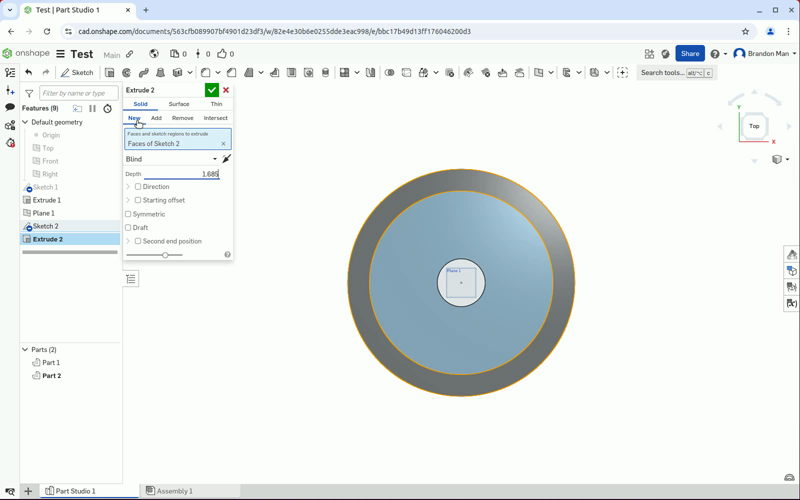
key(enter)
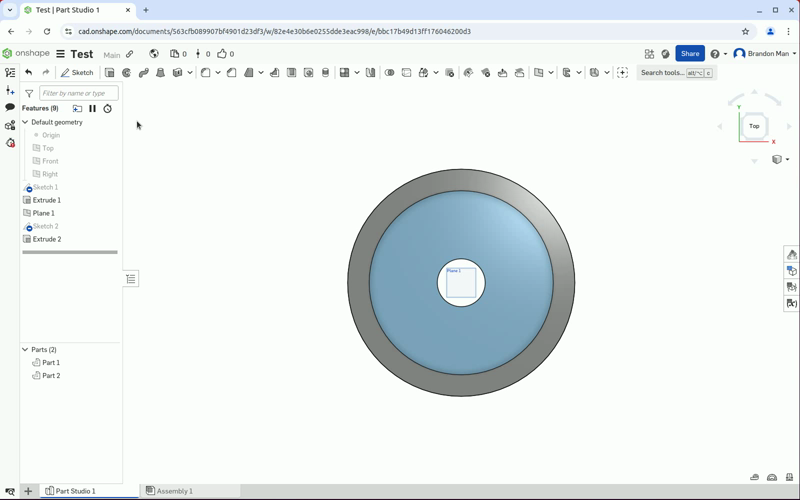
key(shift+h)
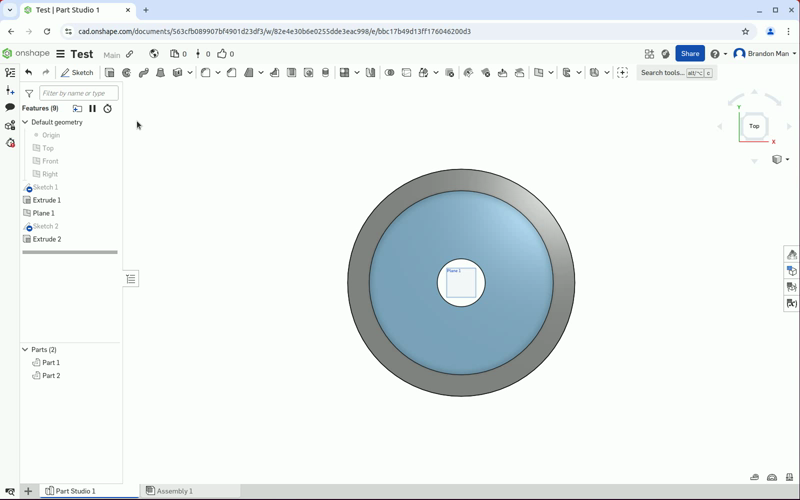
key(shift+h)
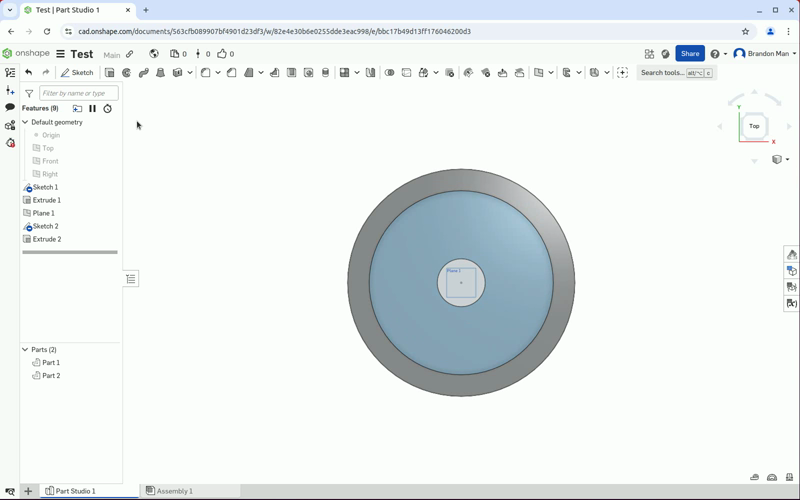
key(shift+7)
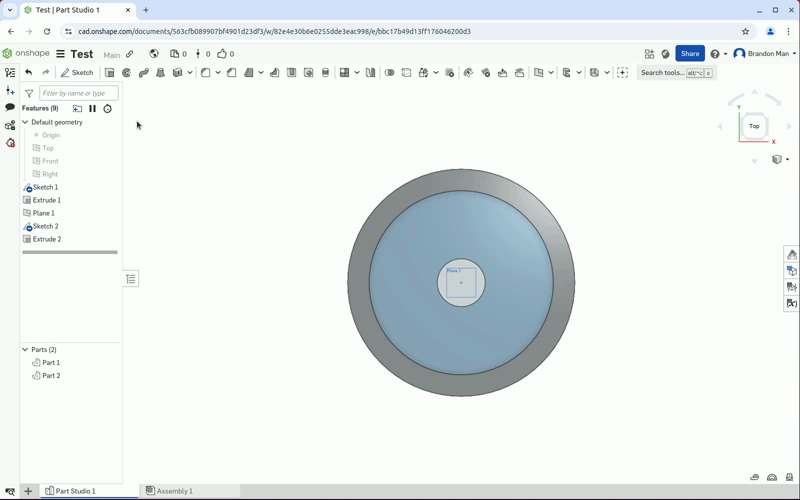
key(up, 3)
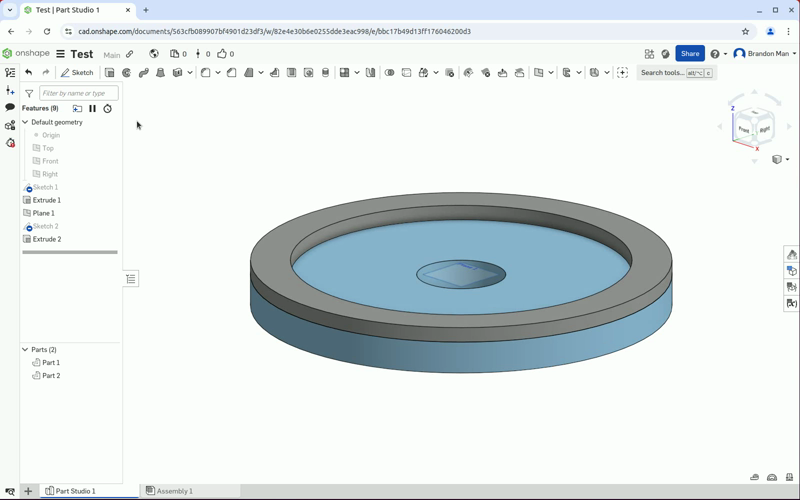
key(left, 3)
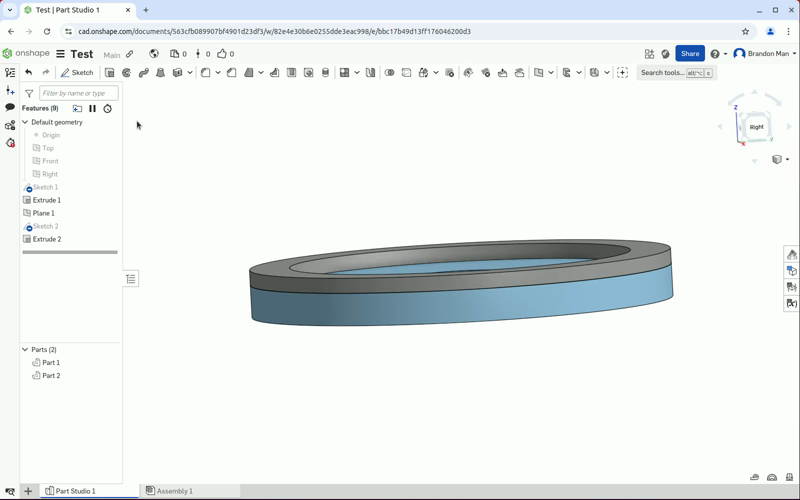
key(right, 3)
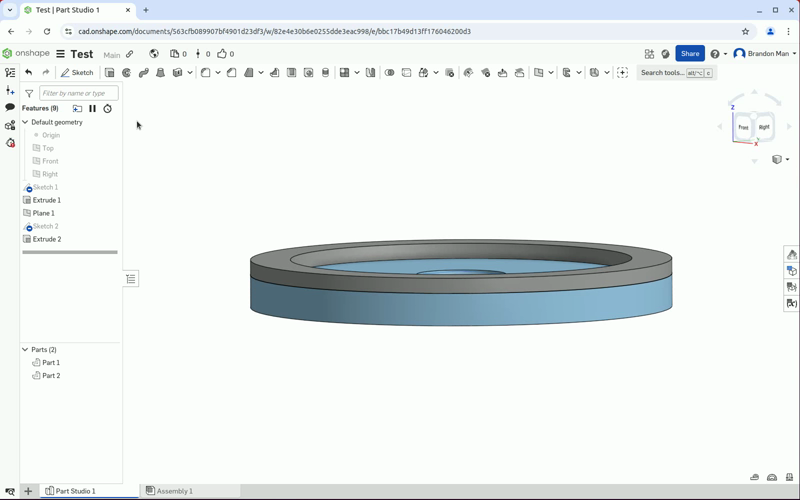
key(down, 3)
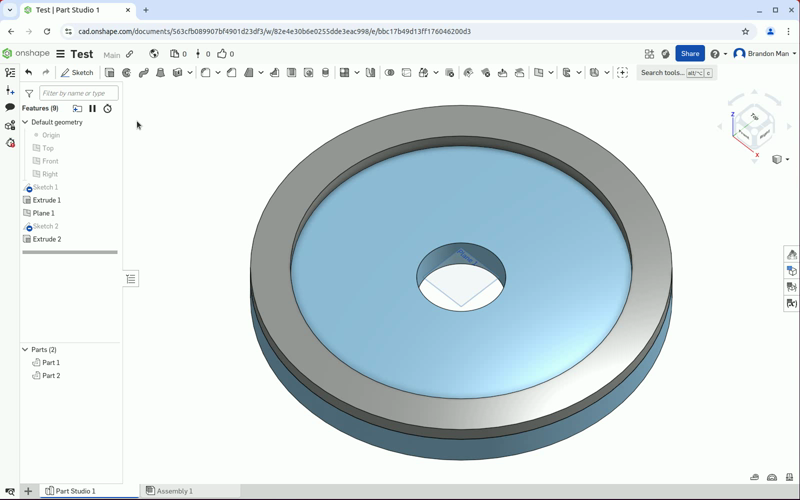
mouse_move(73, 189)
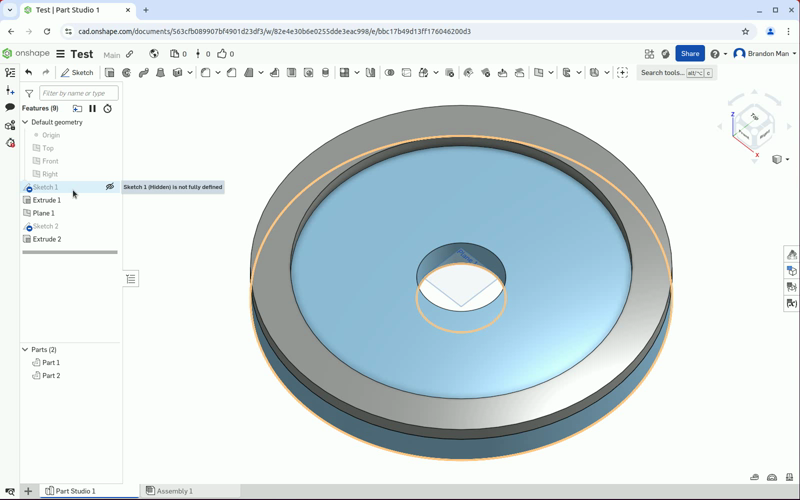
click(73, 189)